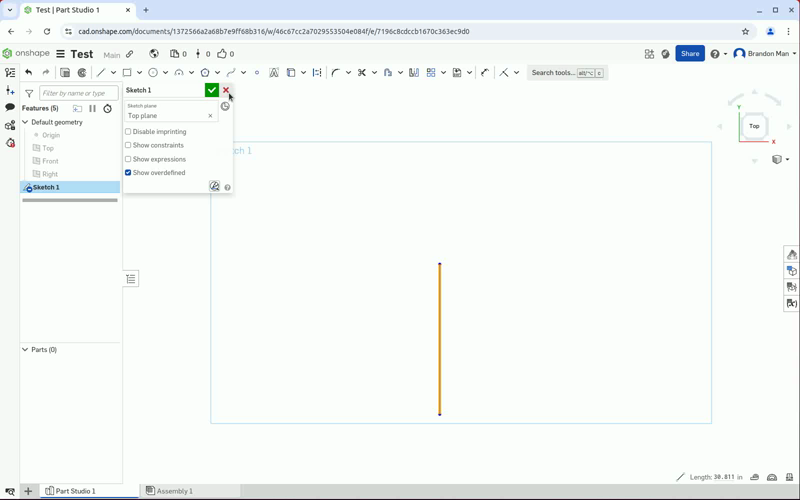
key(shift+h)
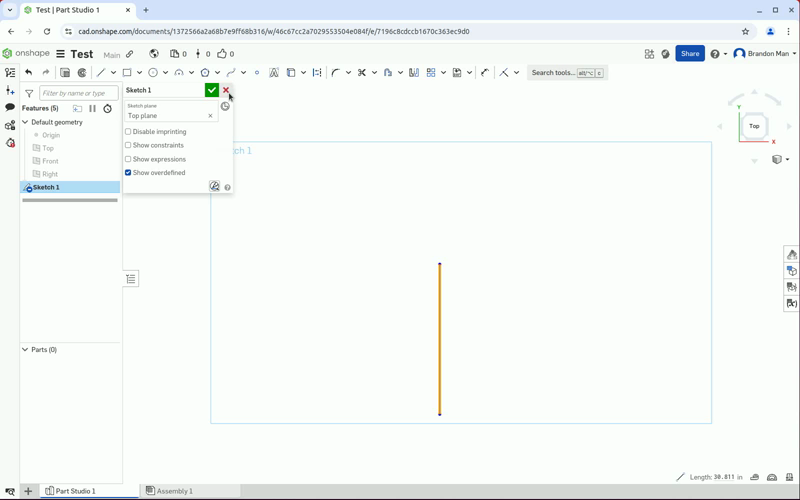
key(shift+s)
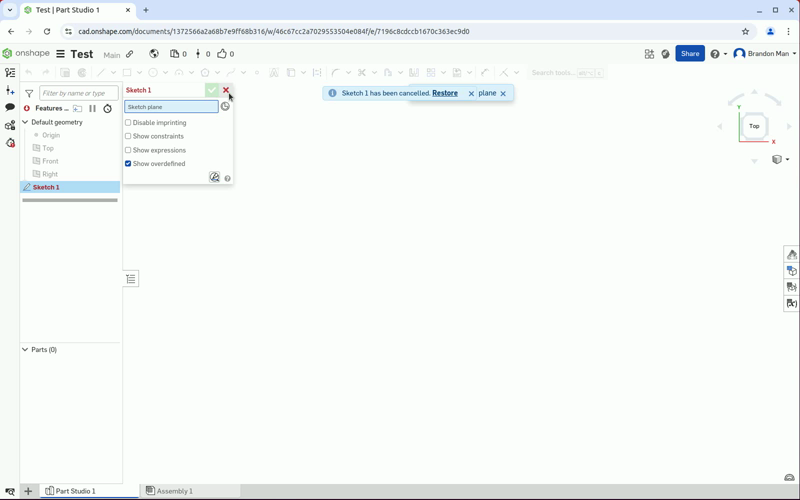
mouse_move(73, 150)
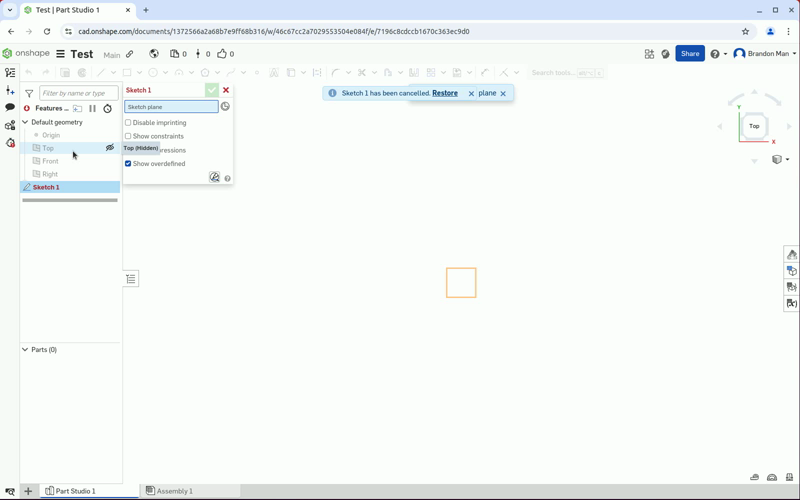
click(73, 150)
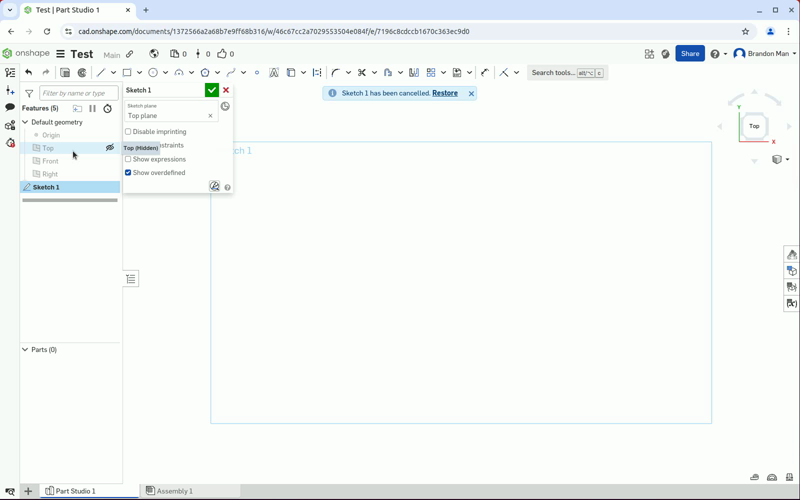
mouse_move(73, 352)
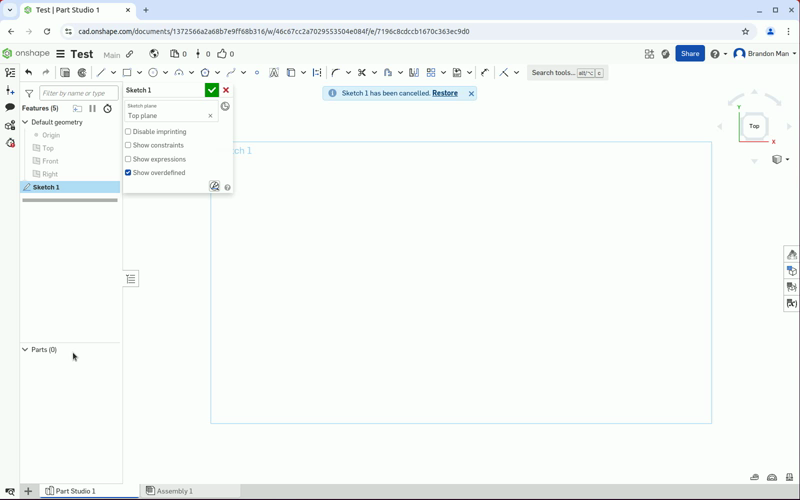
key(y)
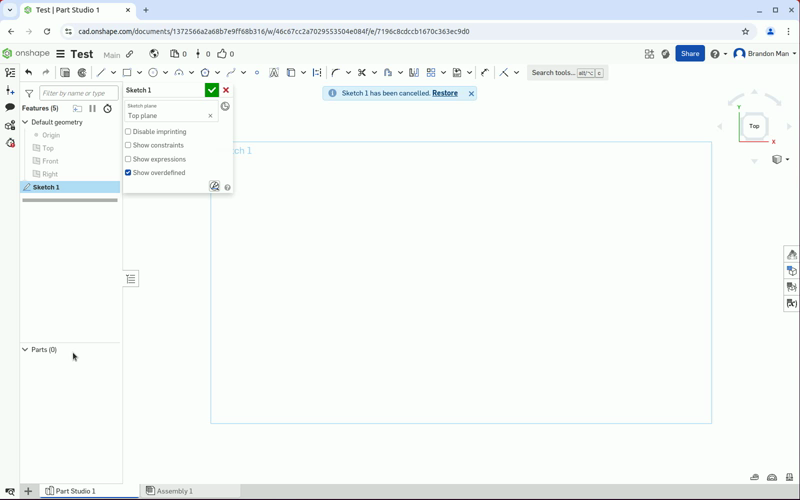
key(c)
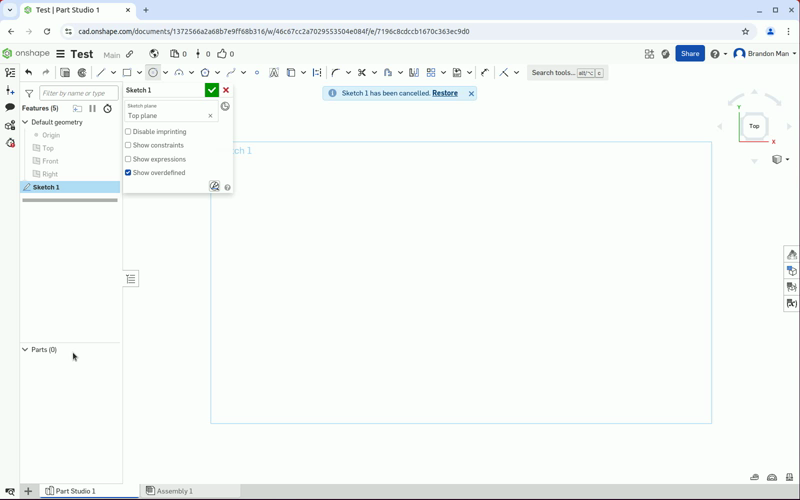
key_down(shift)
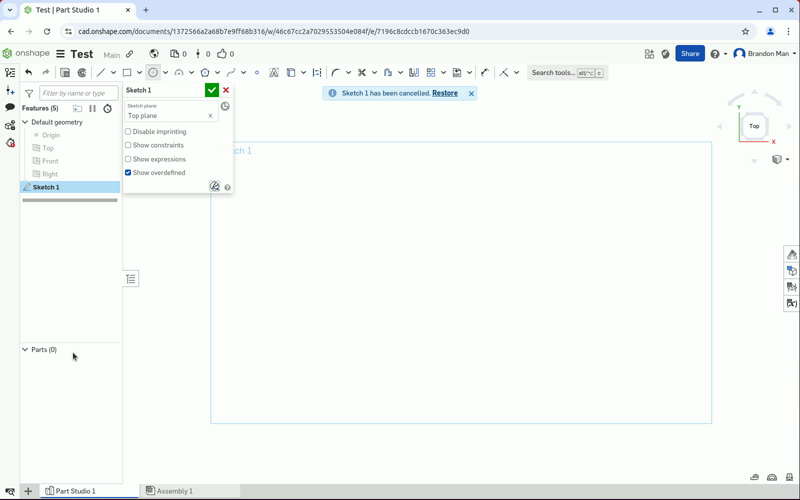
mouse_move(461, 282)
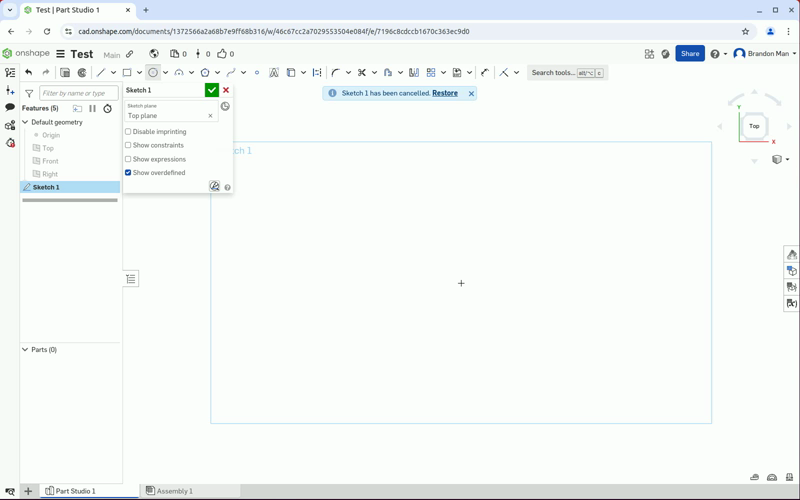
click(461, 282)
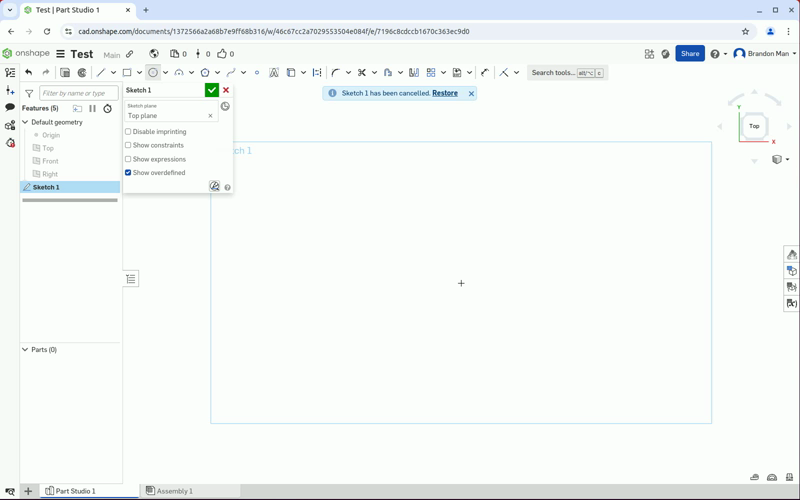
key_up(shift)
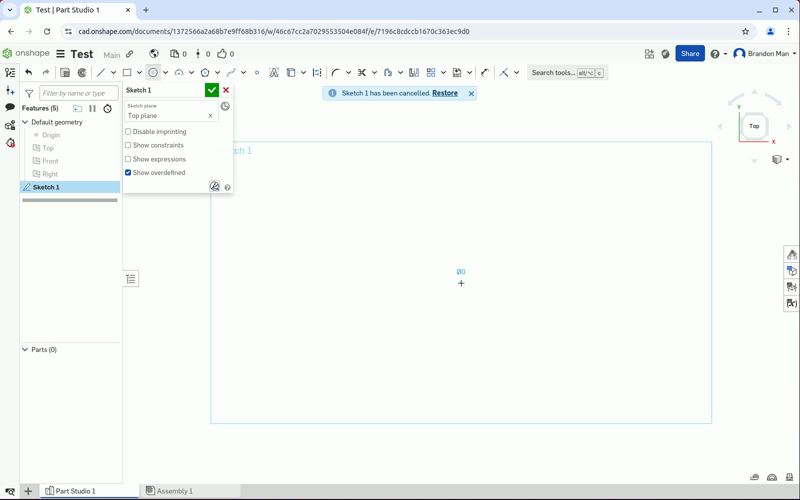
mouse_move(567, 282)
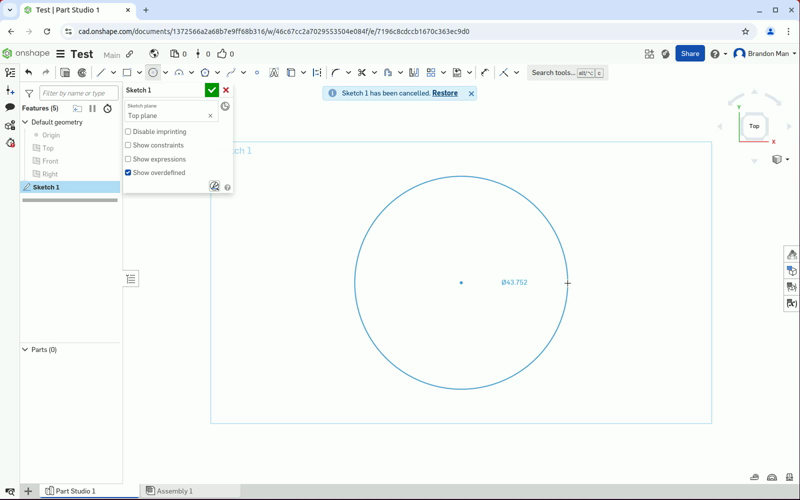
click(567, 282)
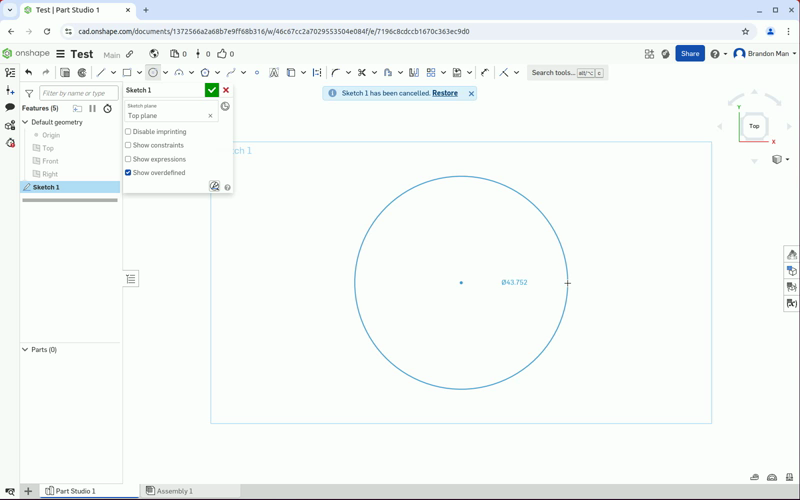
key(esc)
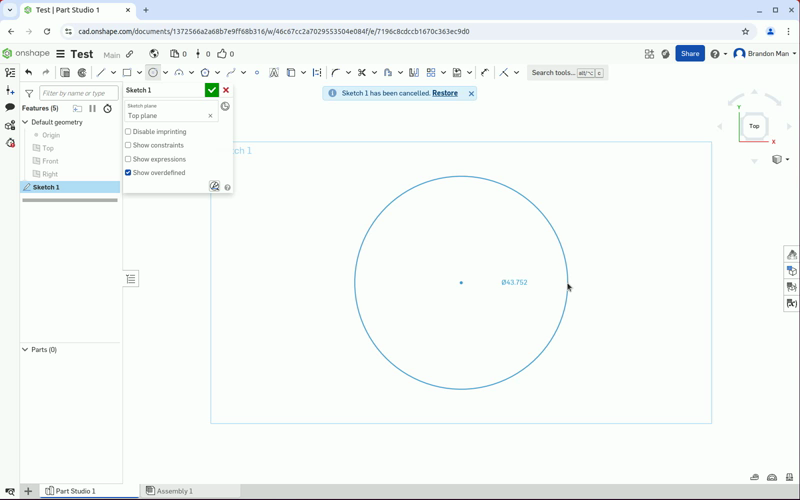
key(c)
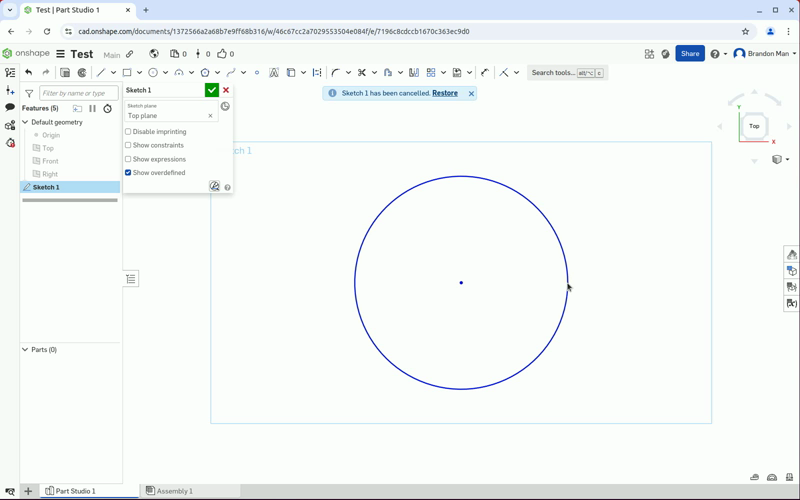
key_down(shift)
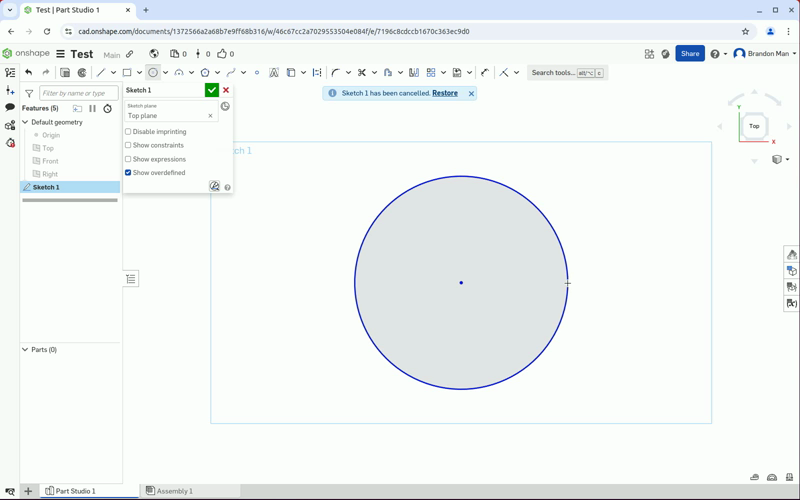
mouse_move(461, 282)
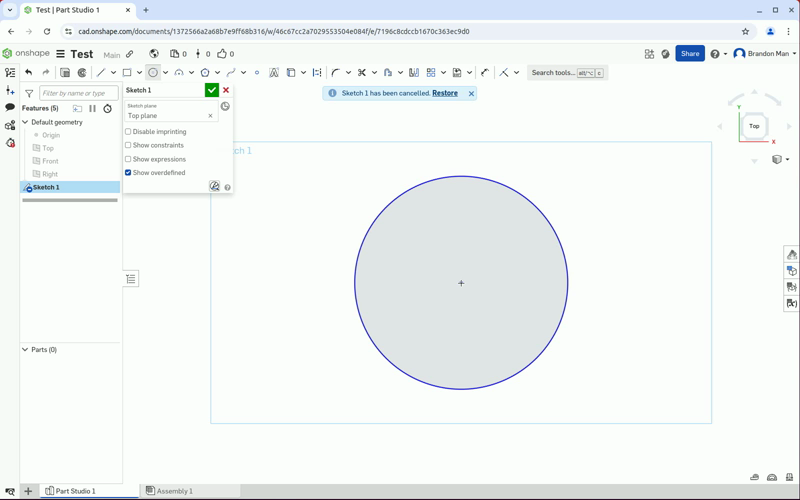
click(461, 282)
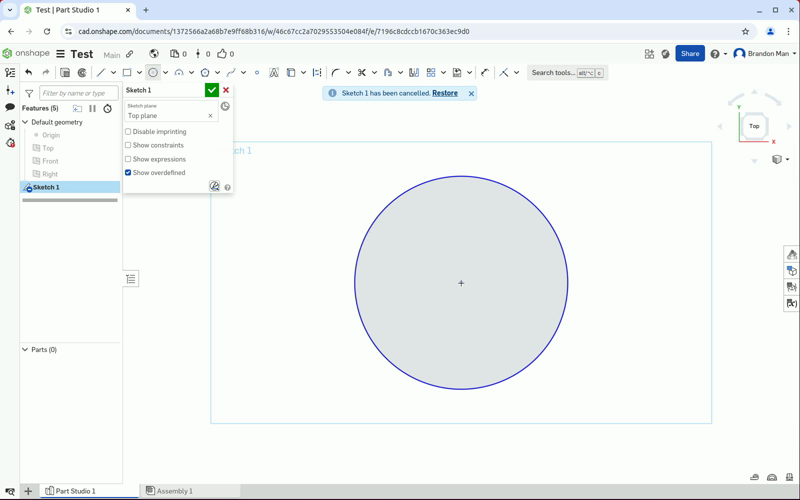
key_up(shift)
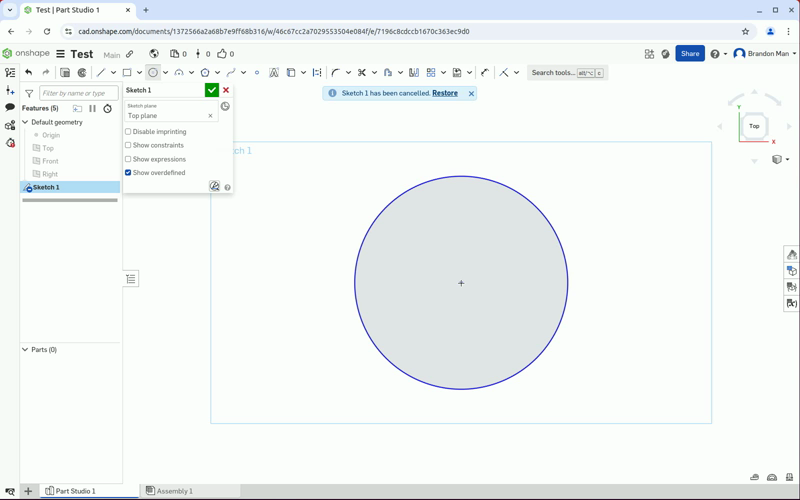
mouse_move(523, 282)
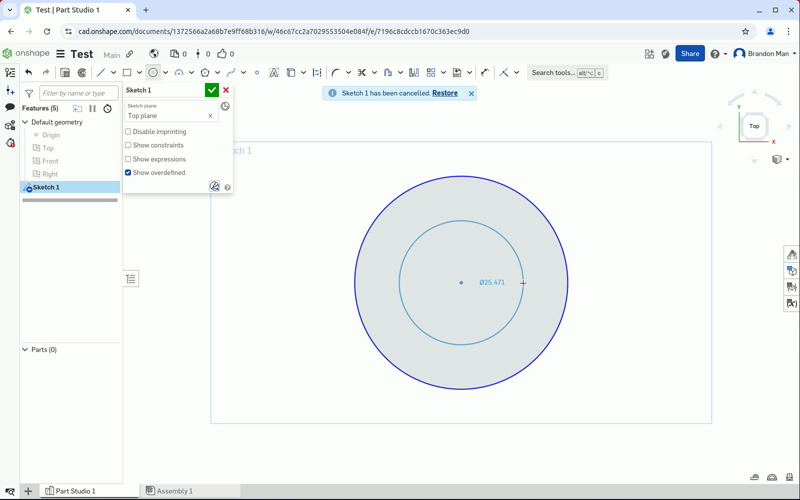
click(523, 282)
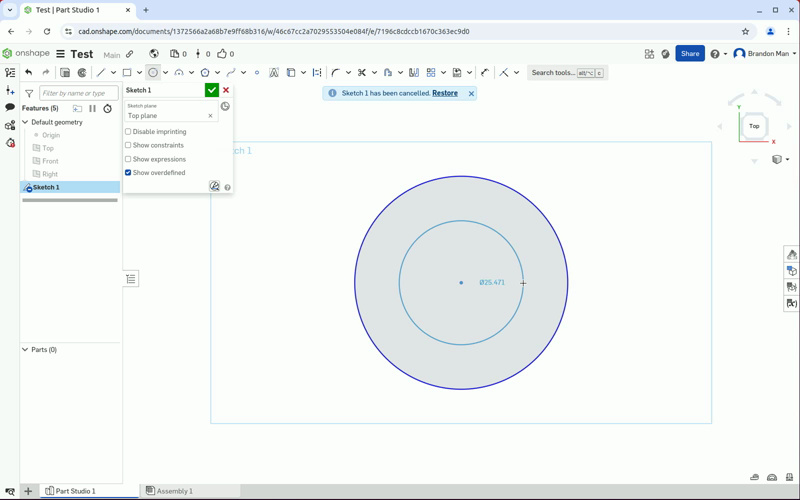
key(esc)
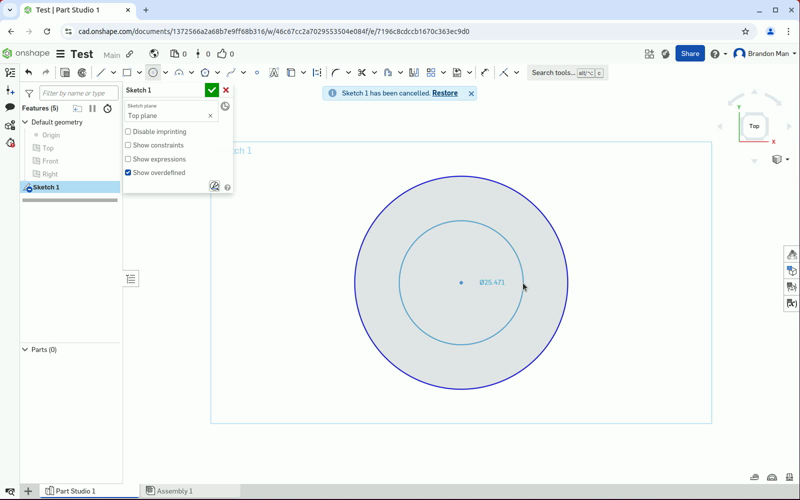
mouse_move(501, 357)
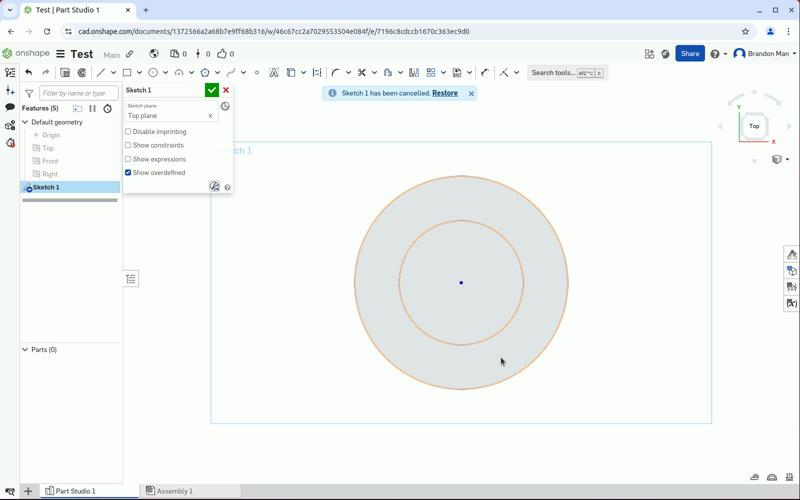
click(501, 357)
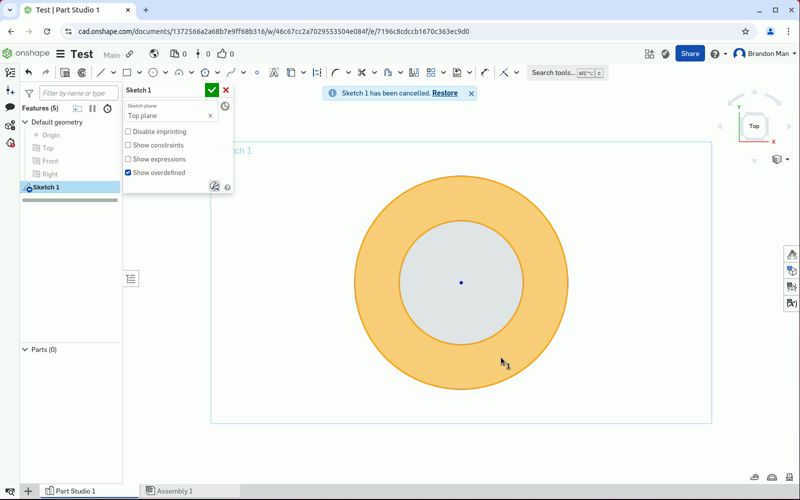
mouse_move(73, 352)
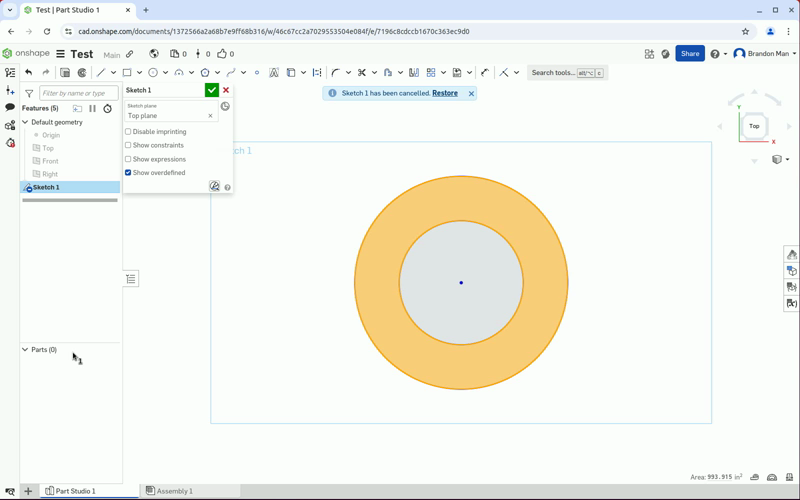
key(shift+y)
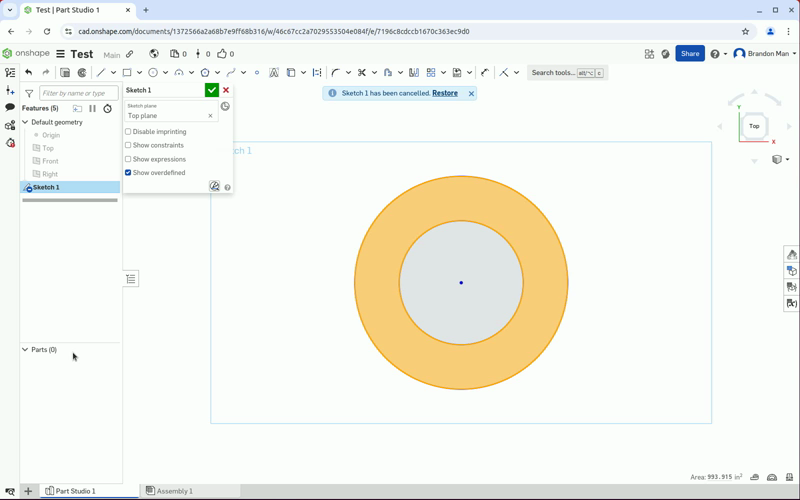
key(shift+e)
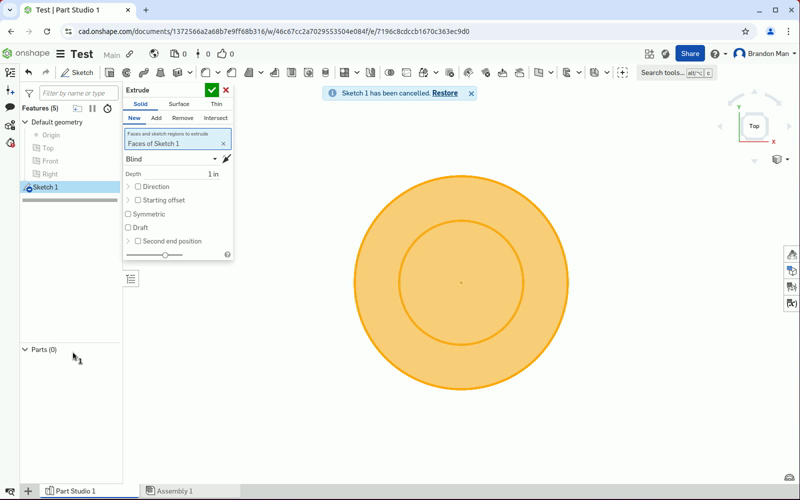
mouse_move(143, 106)
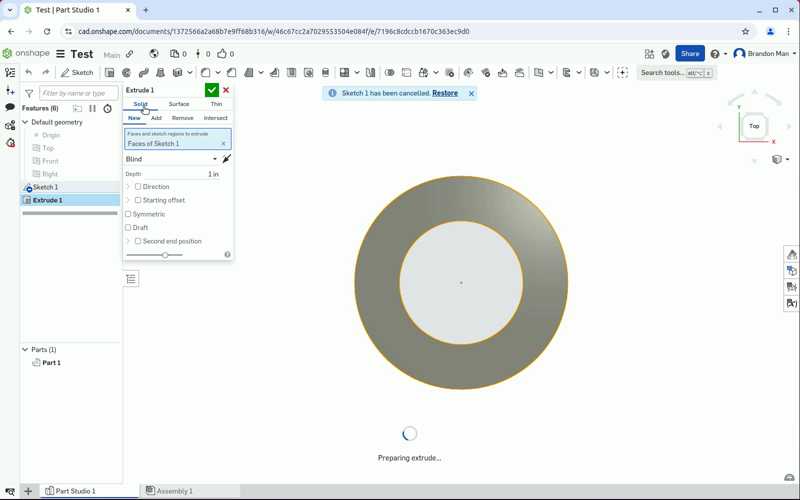
click(143, 106)
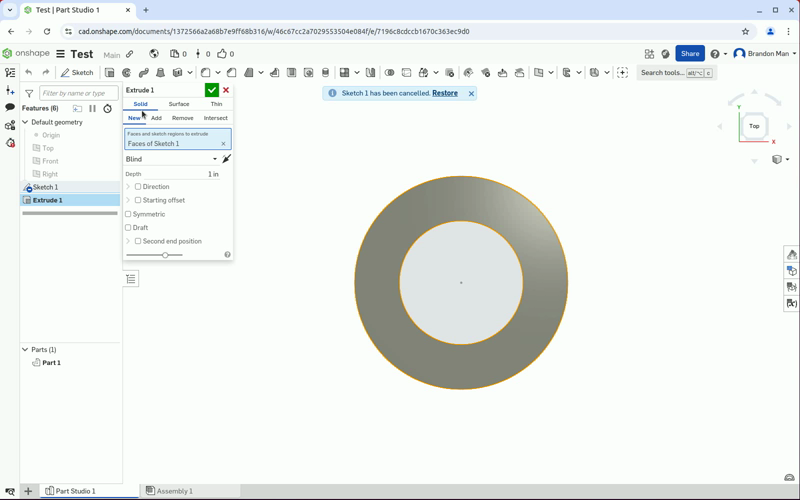
mouse_move(137, 120)
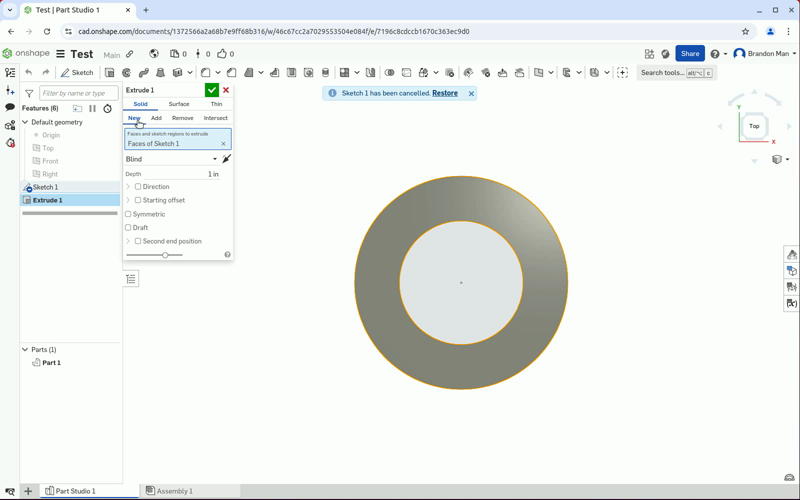
click(137, 120)
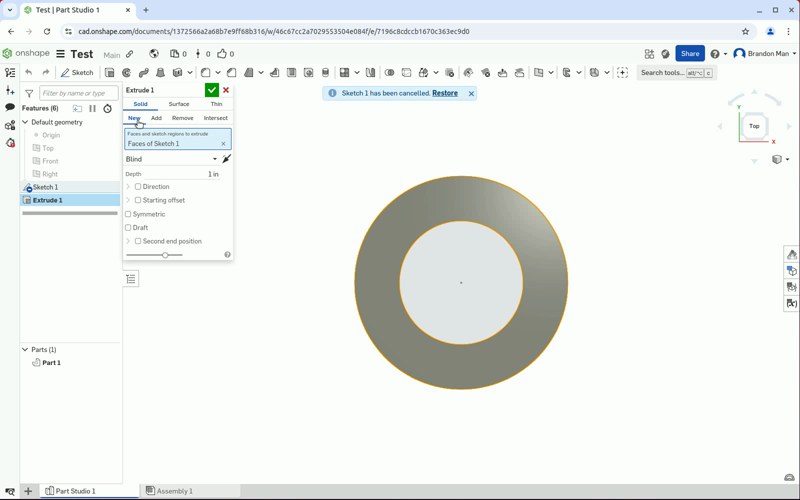
key(tab, 4)
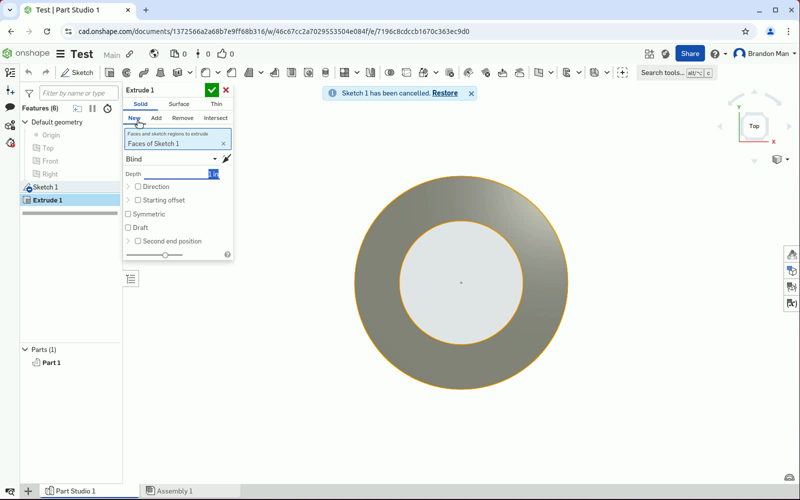
text(8.666)
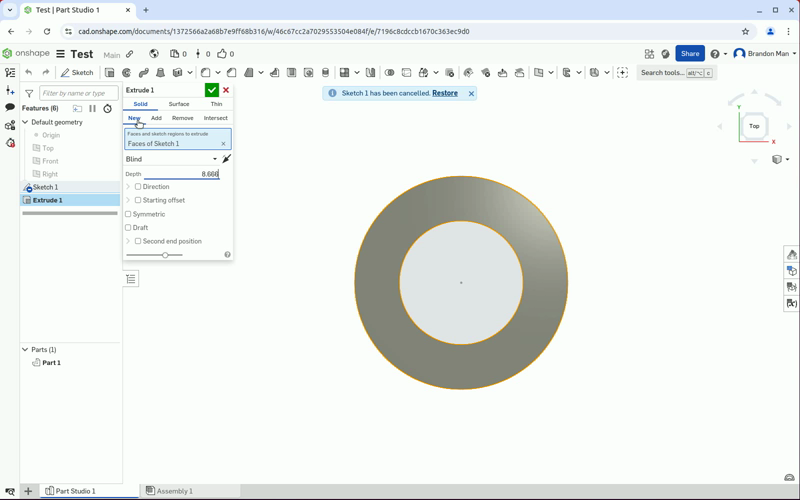
key(enter)
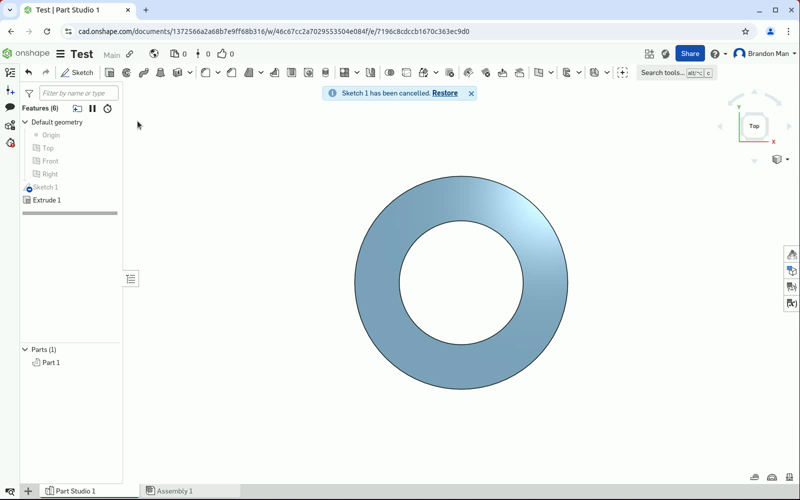
key(shift+h)
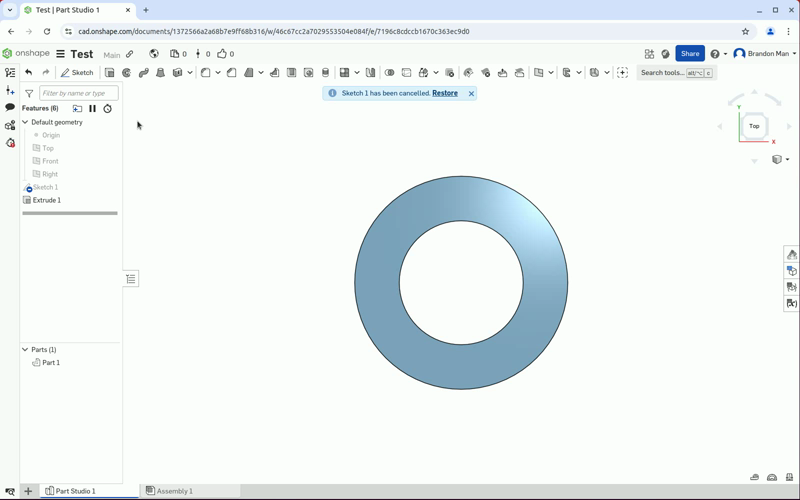
key(shift+h)
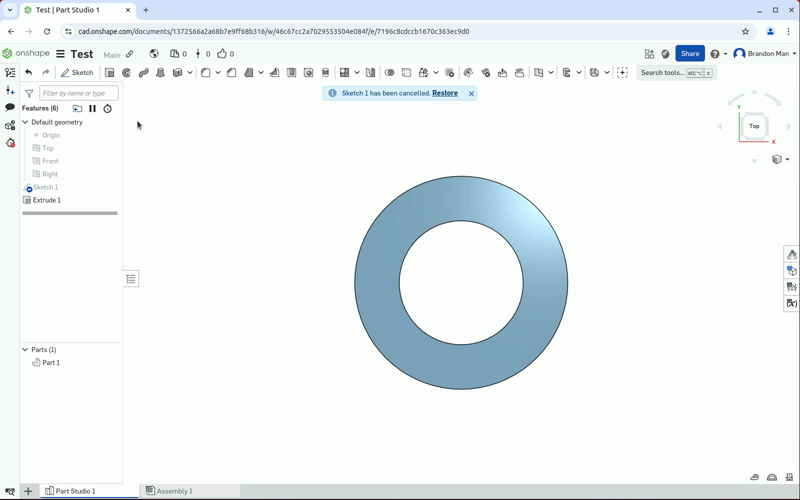
mouse_move(73, 189)
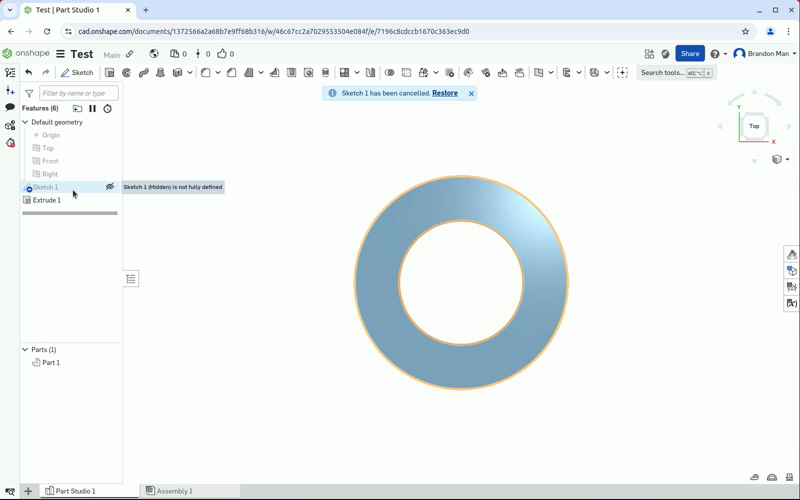
click(73, 189)
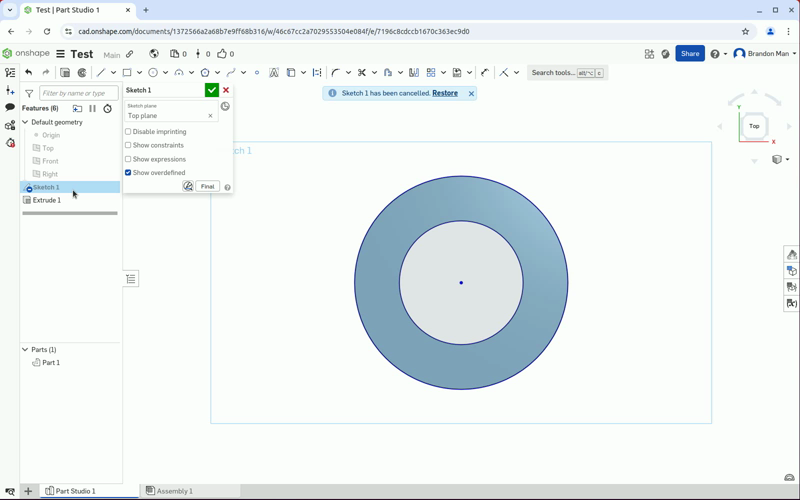
mouse_move(229, 92)
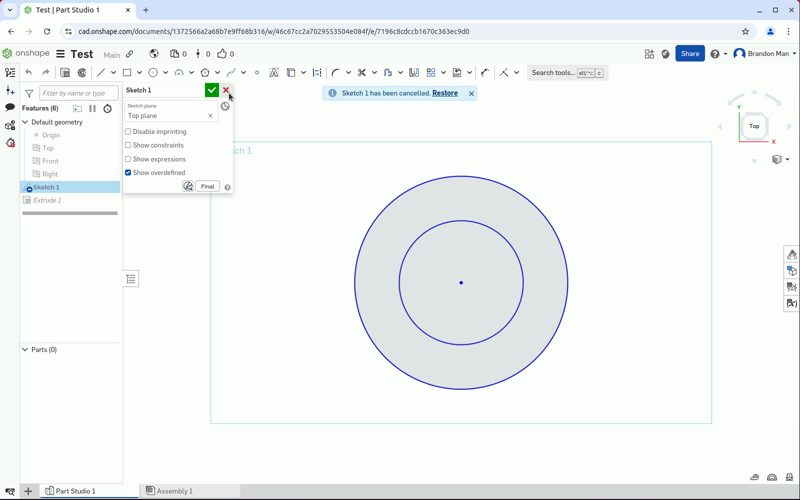
click(229, 92)
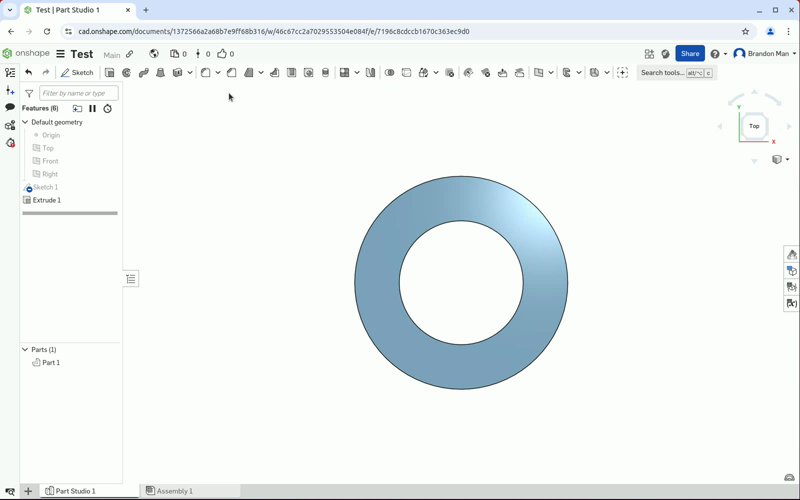
mouse_move(541, 75)
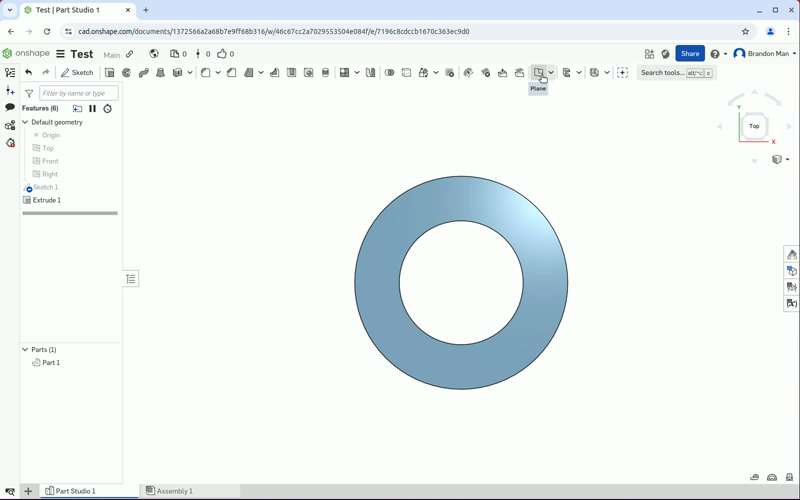
click(541, 75)
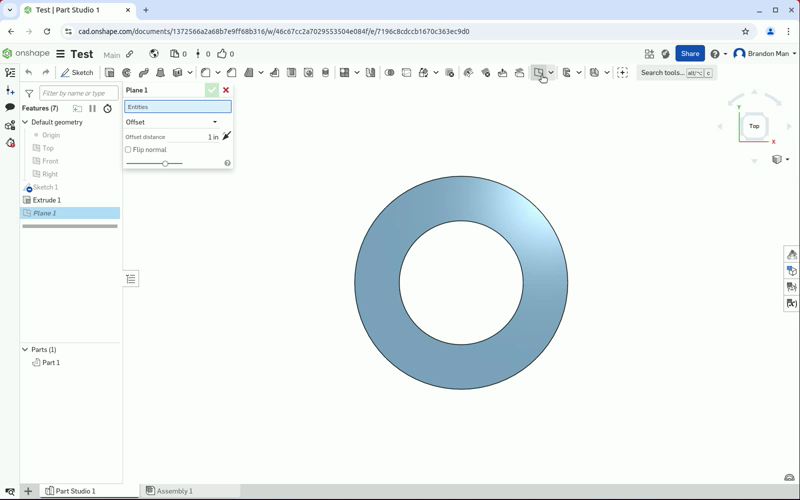
mouse_move(73, 150)
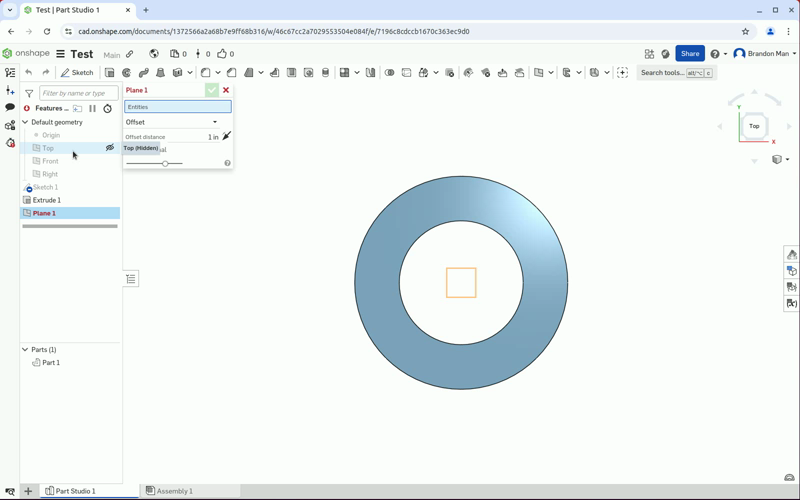
click(73, 150)
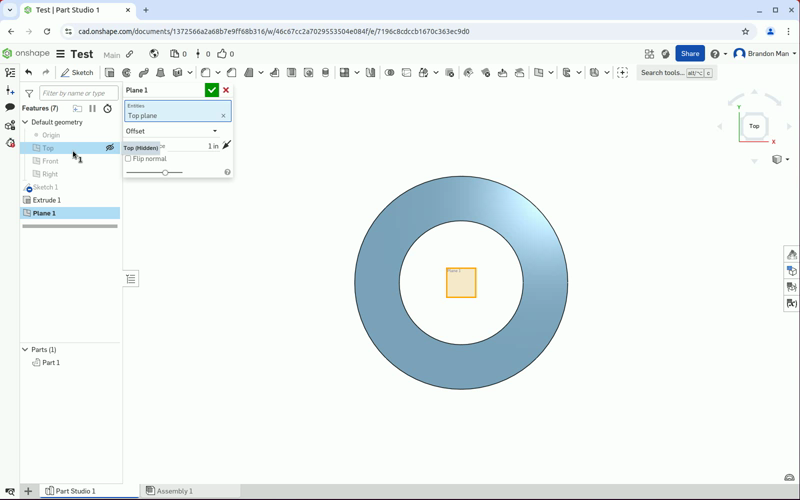
key(tab, 2)
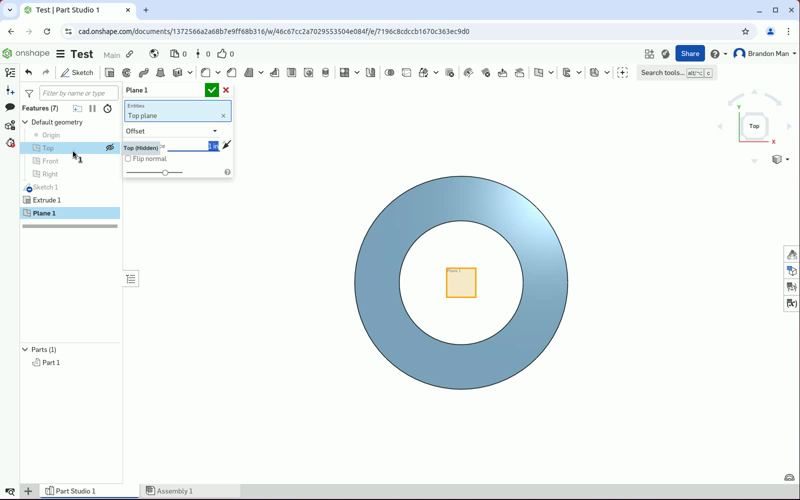
text(8.658)
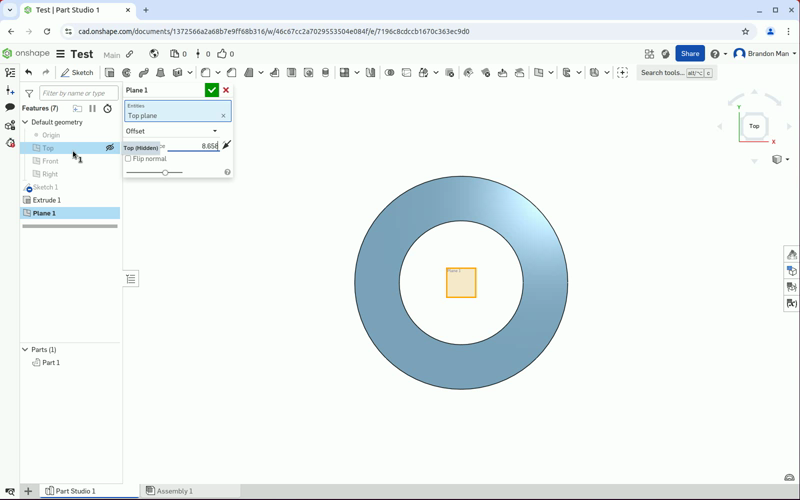
key(enter, 2)
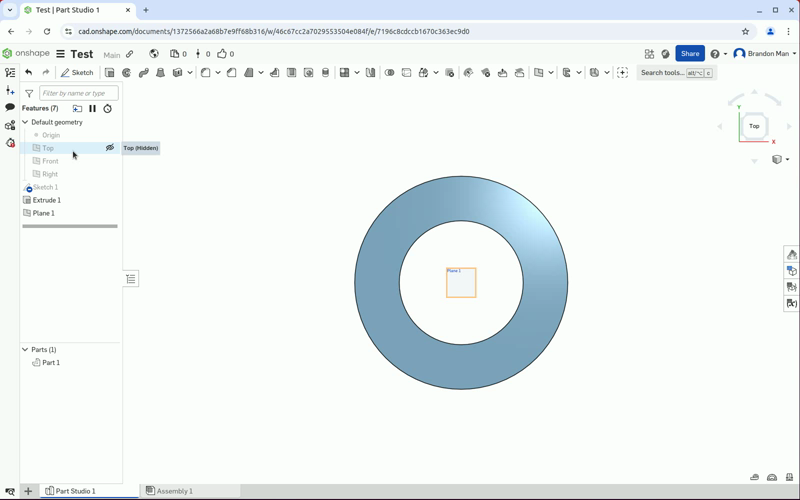
key(shift+s)
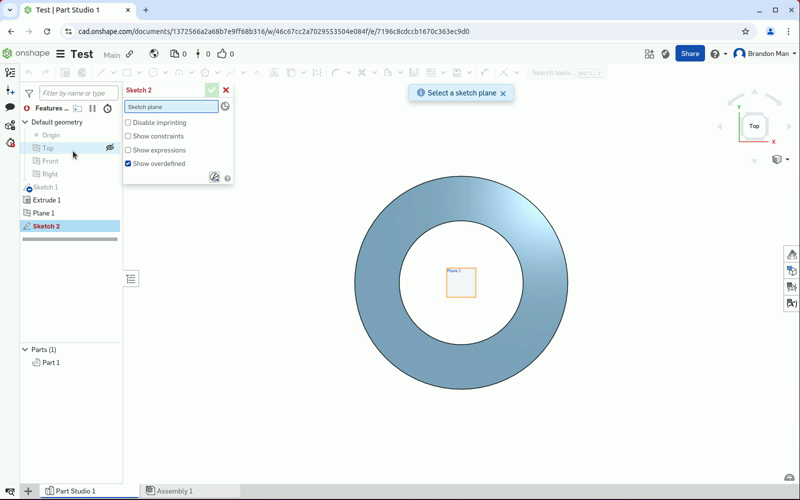
mouse_move(73, 215)
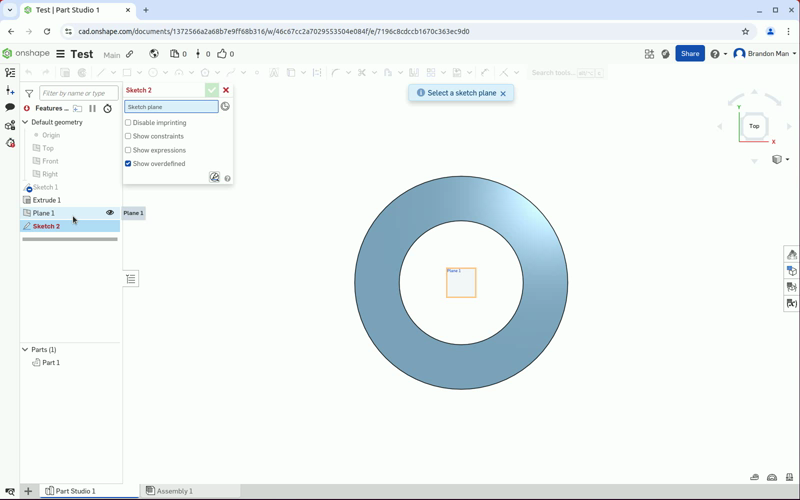
click(73, 215)
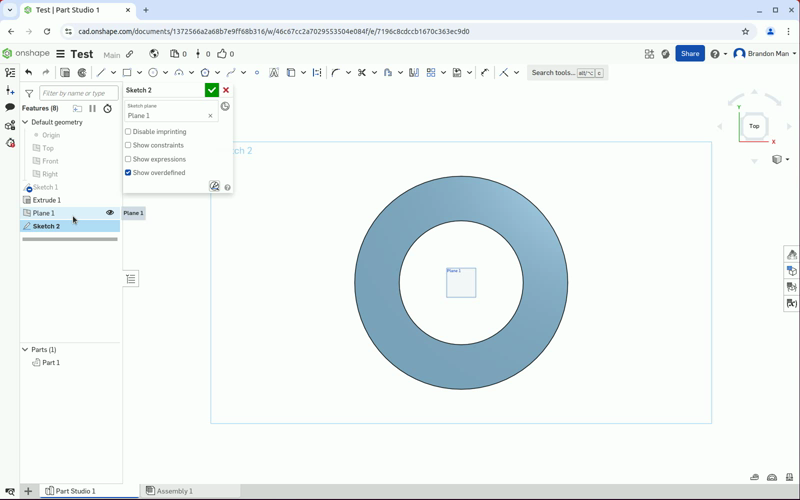
mouse_move(73, 352)
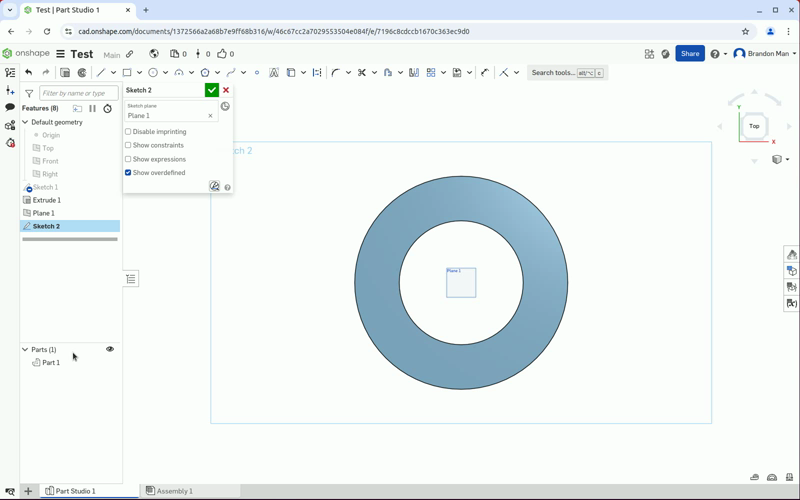
key(y)
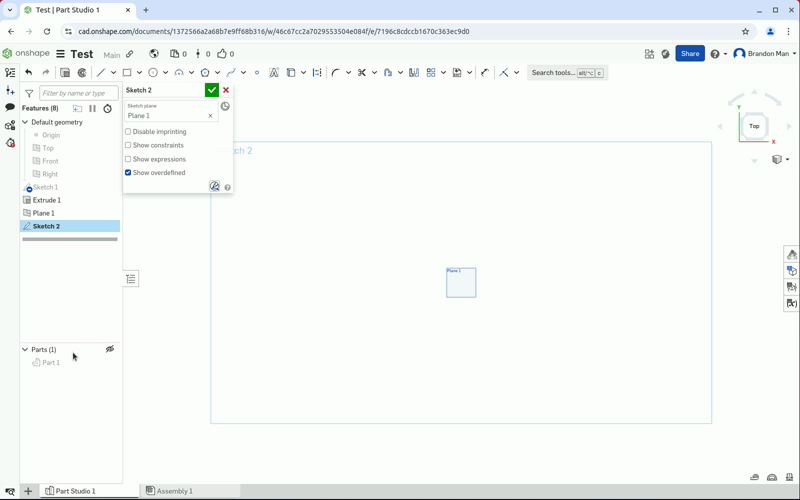
key(c)
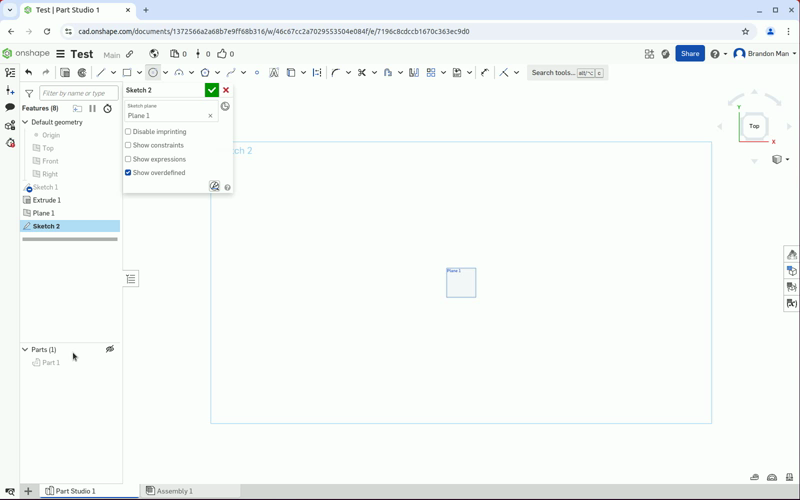
key_down(shift)
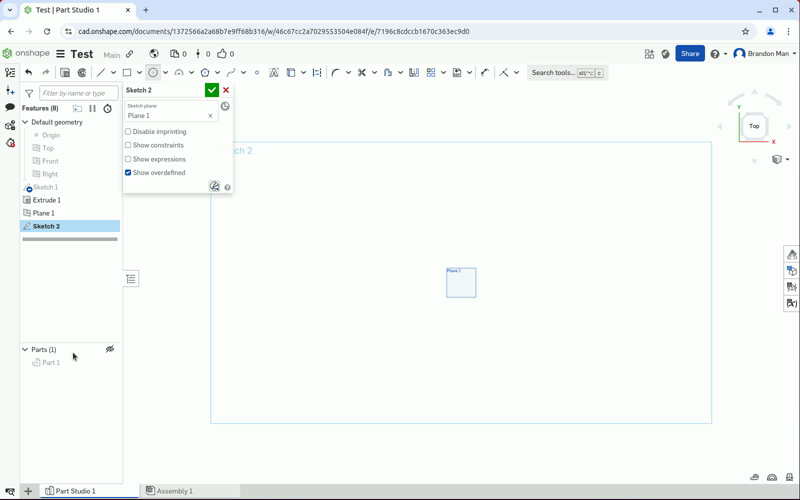
mouse_move(461, 282)
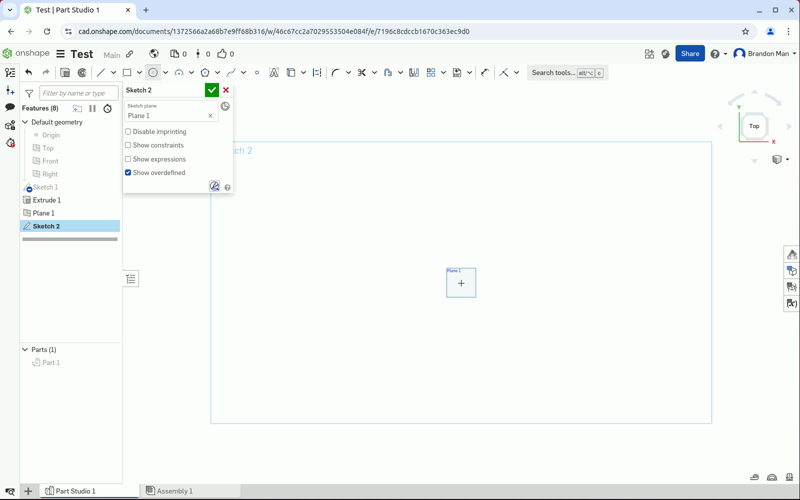
click(461, 282)
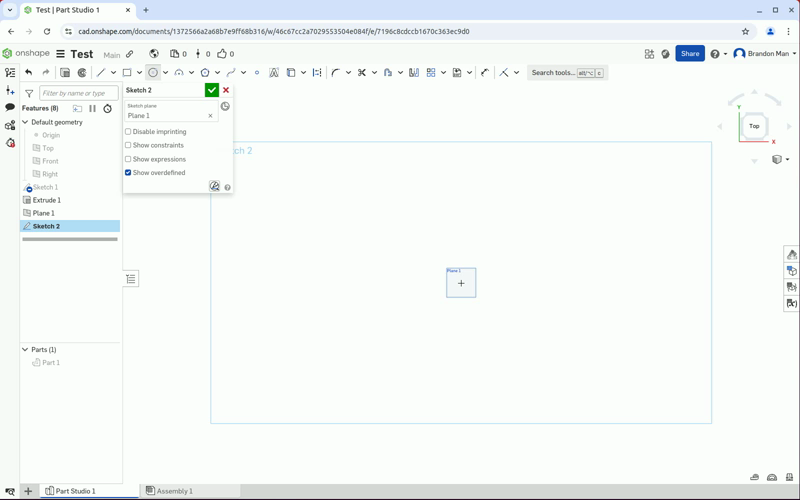
key_up(shift)
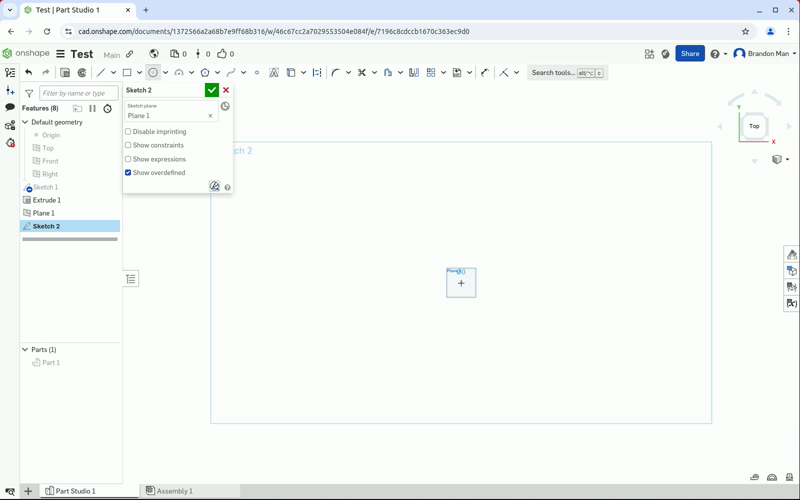
mouse_move(546, 282)
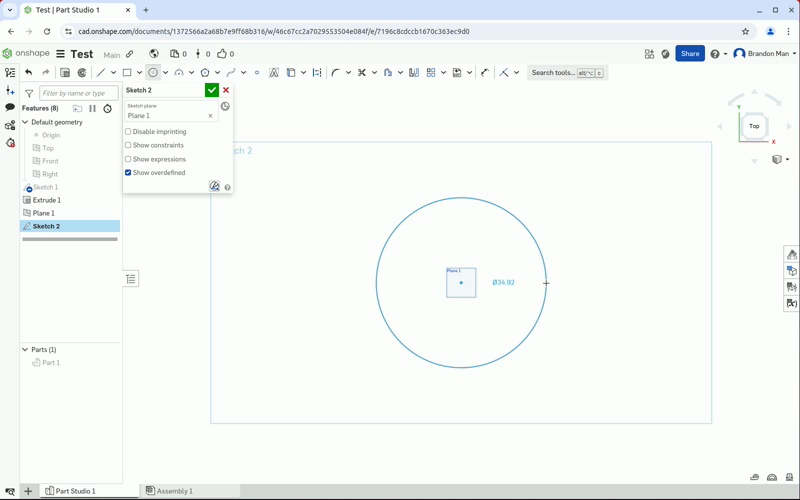
click(546, 282)
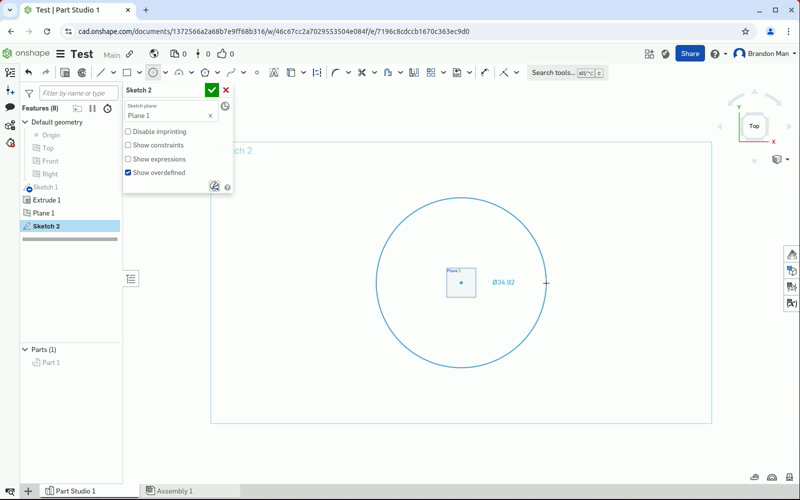
key(esc)
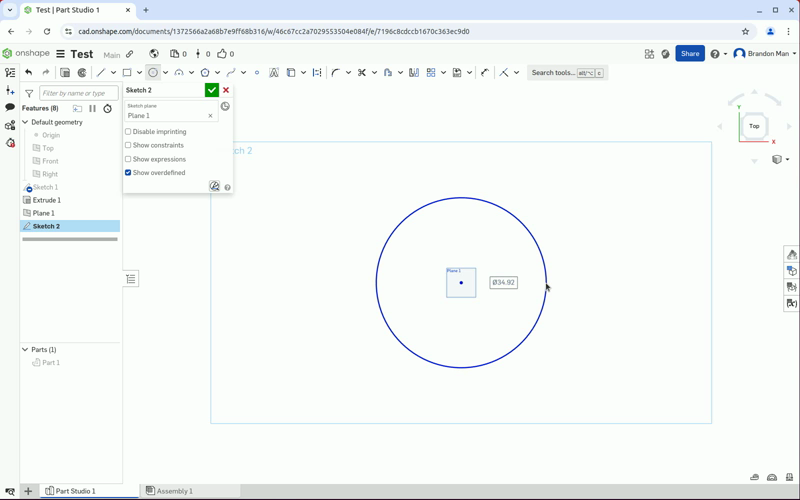
key(c)
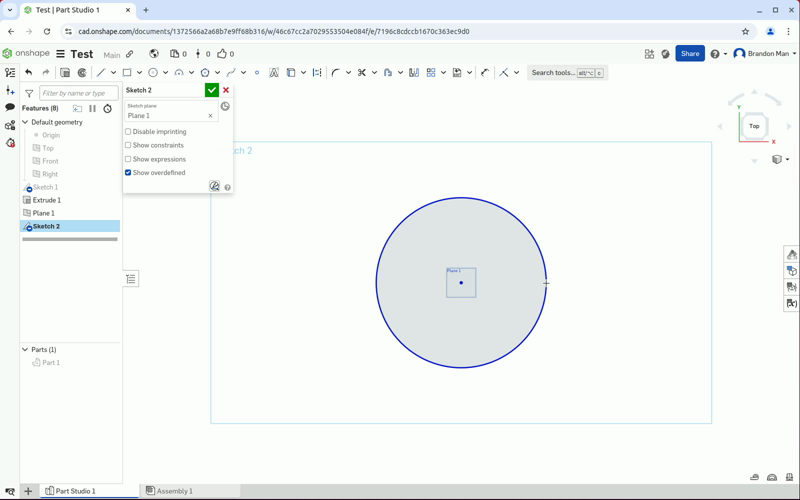
key_down(shift)
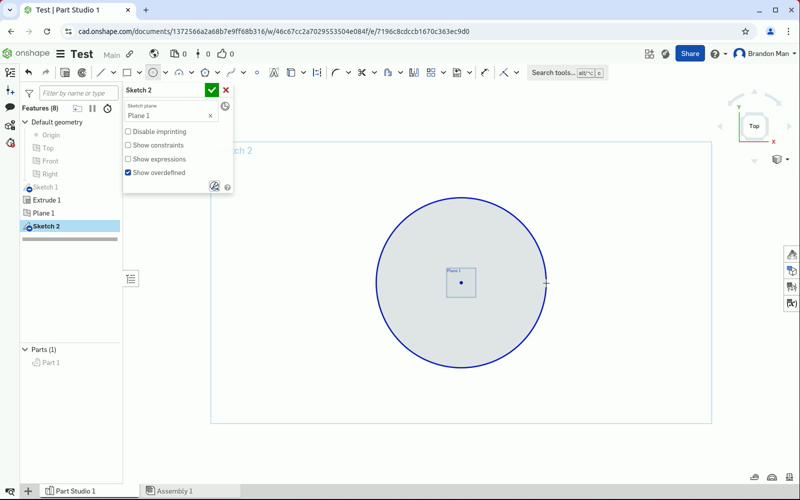
mouse_move(461, 282)
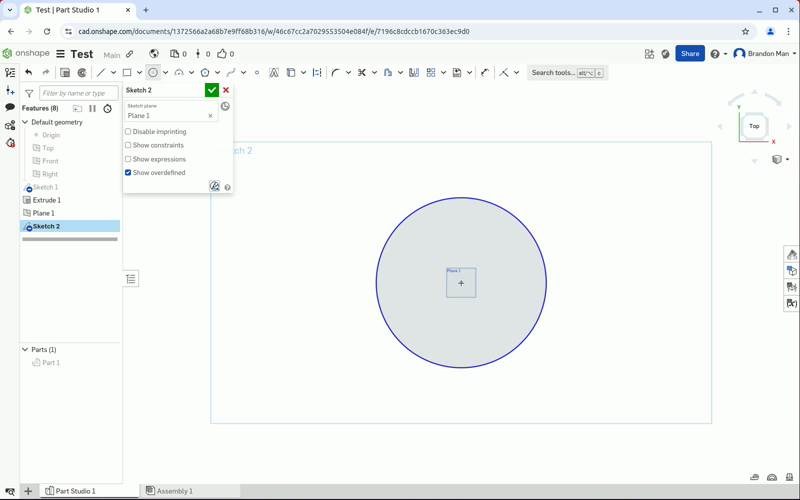
click(461, 282)
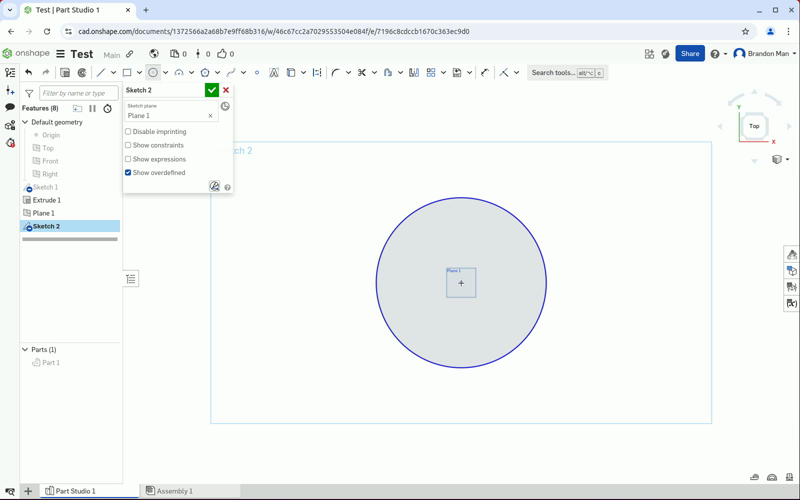
key_up(shift)
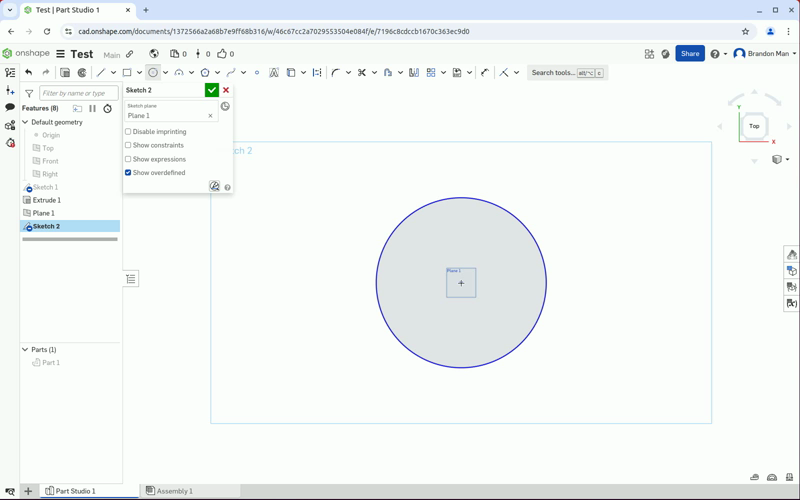
mouse_move(525, 282)
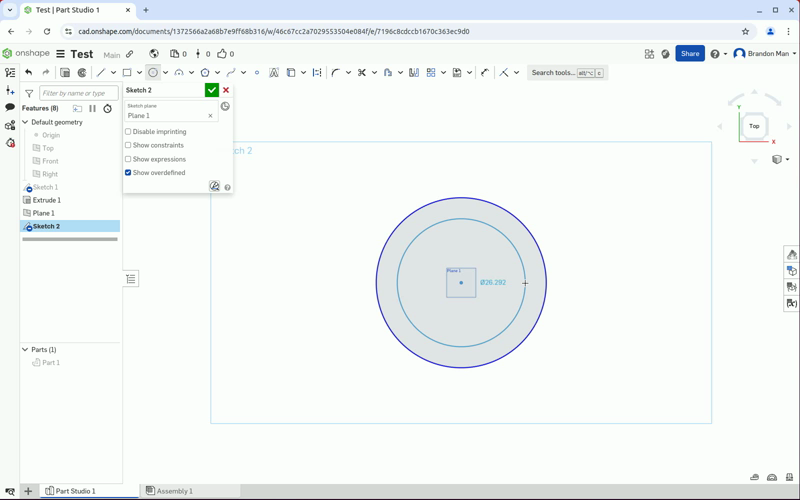
click(525, 282)
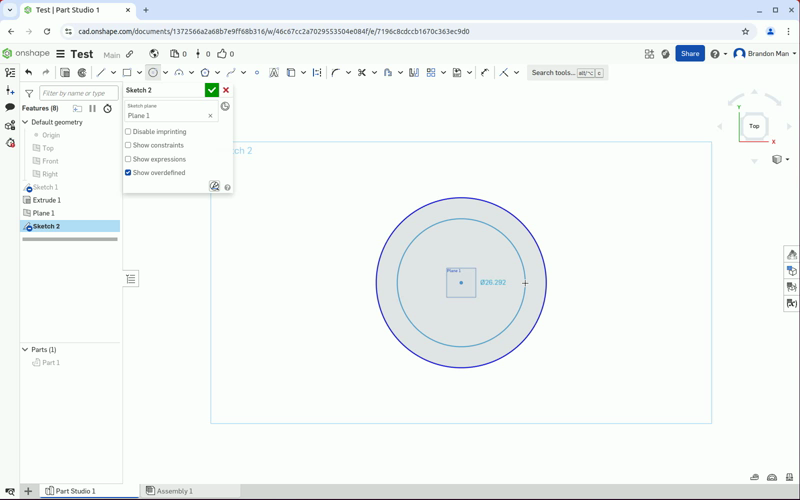
key(esc)
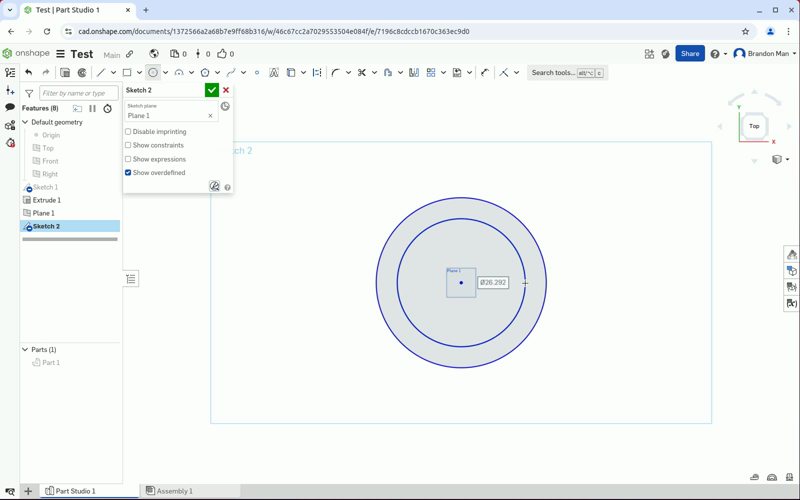
mouse_move(525, 238)
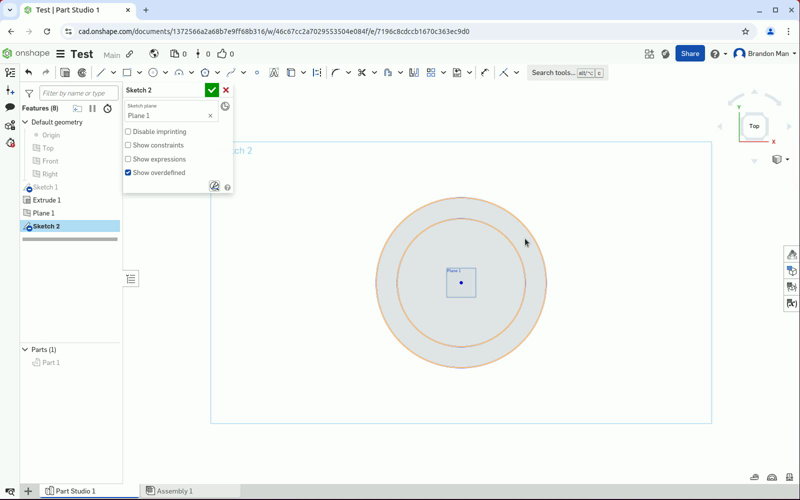
click(525, 238)
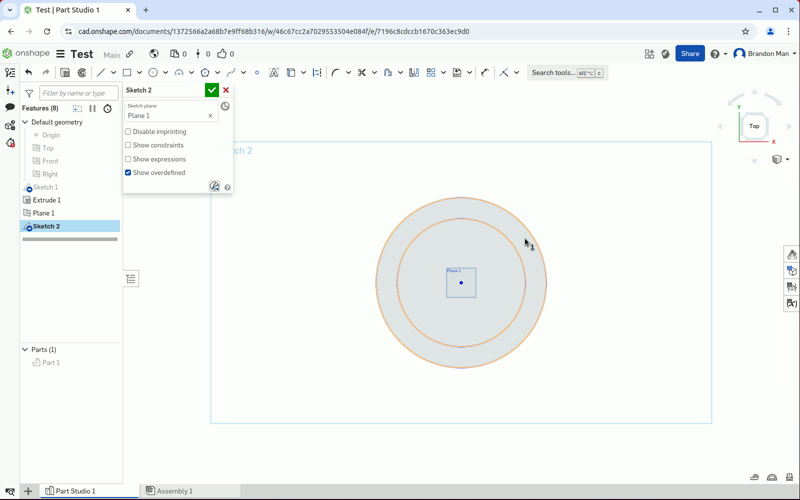
mouse_move(73, 352)
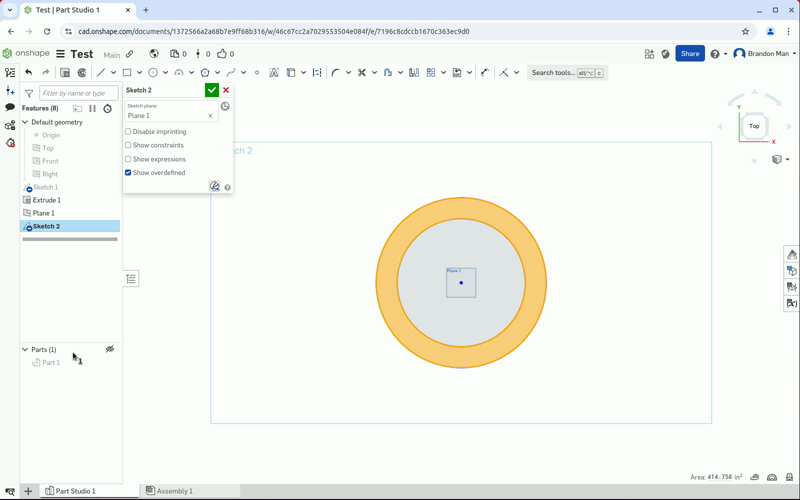
key(shift+y)
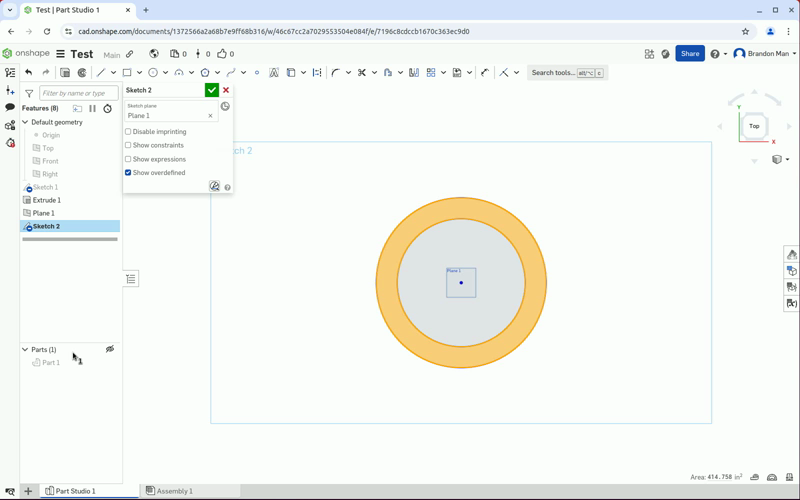
key(shift+e)
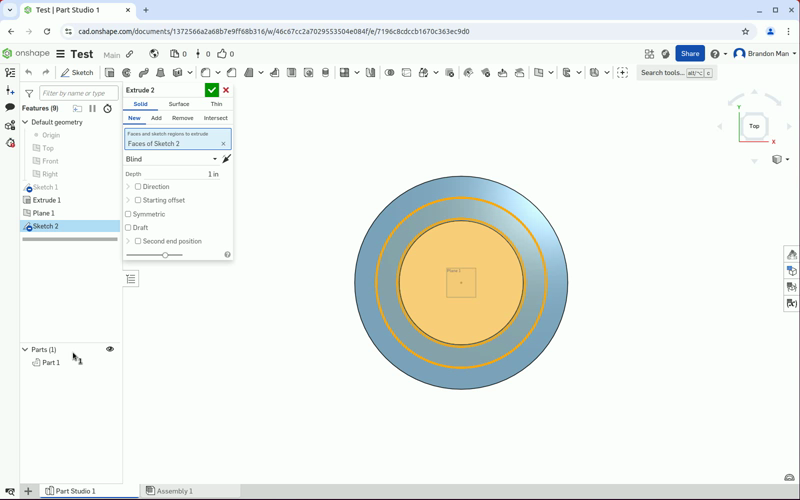
mouse_move(143, 106)
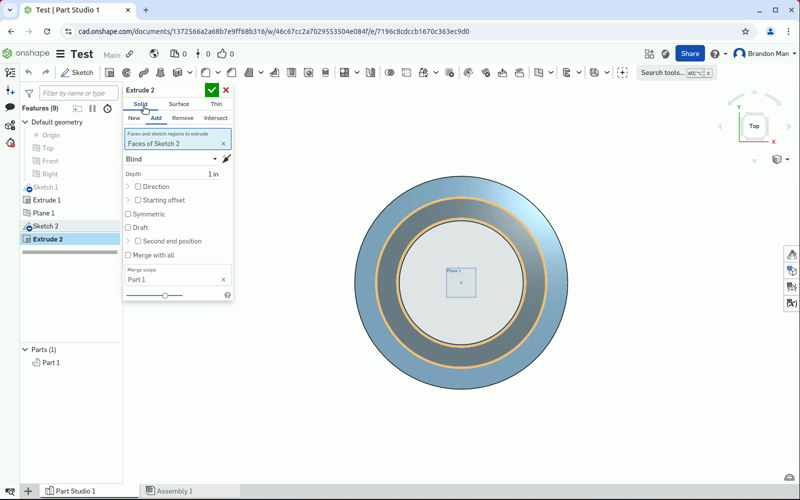
click(143, 106)
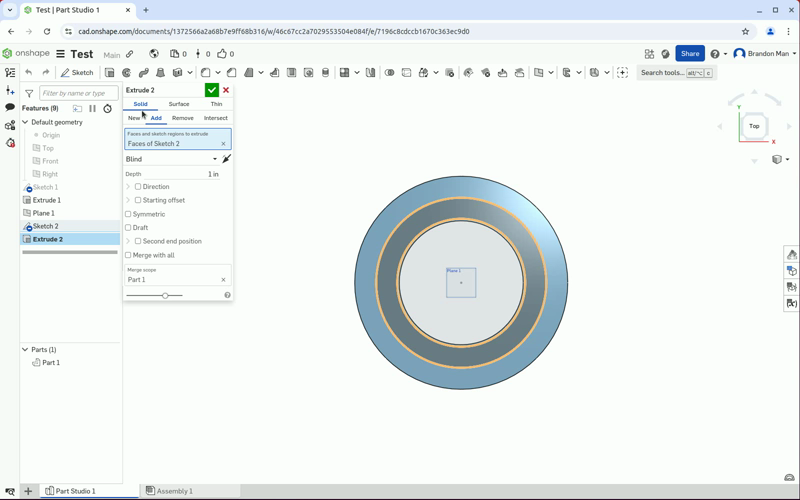
mouse_move(137, 120)
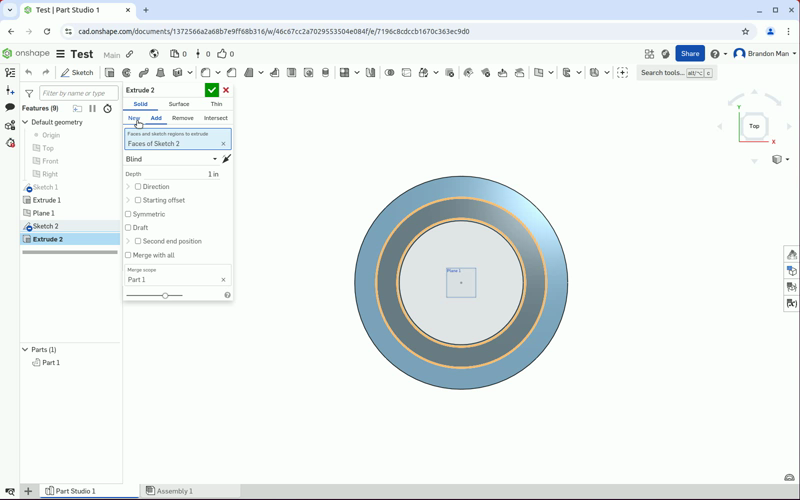
click(137, 120)
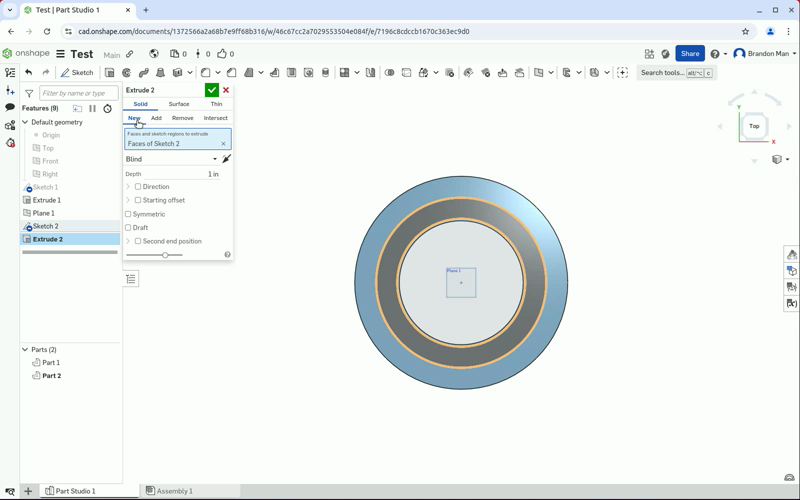
key(tab, 4)
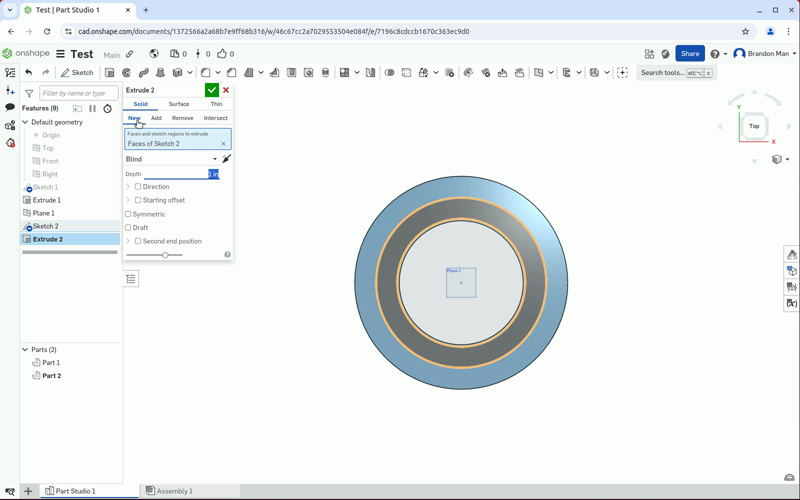
text(14.443)
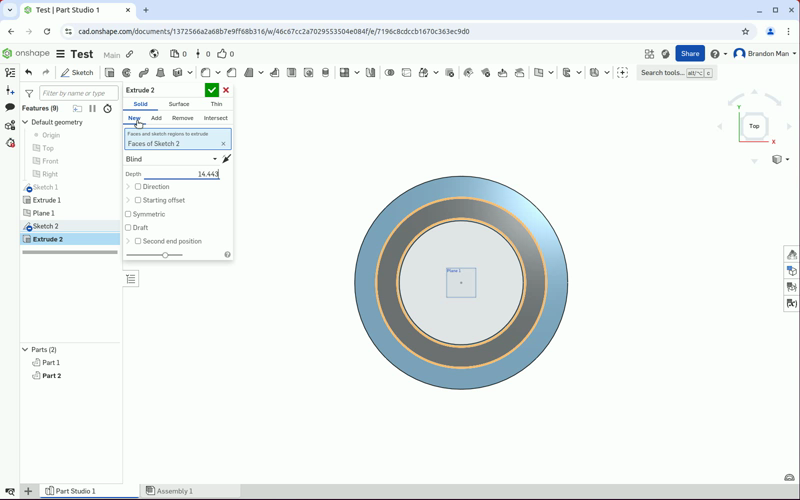
key(enter)
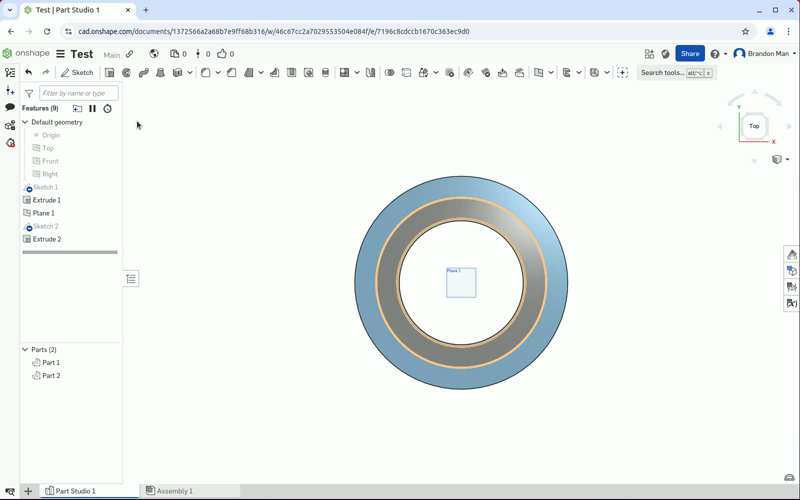
key(shift+h)
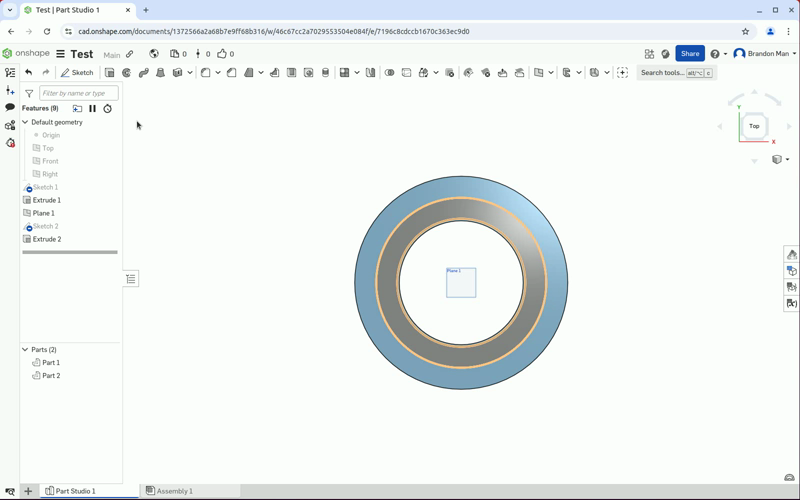
key(shift+h)
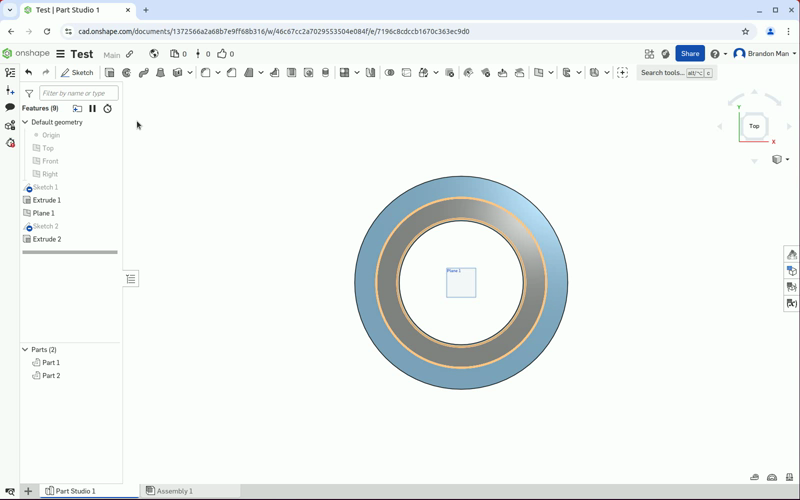
key(shift+7)
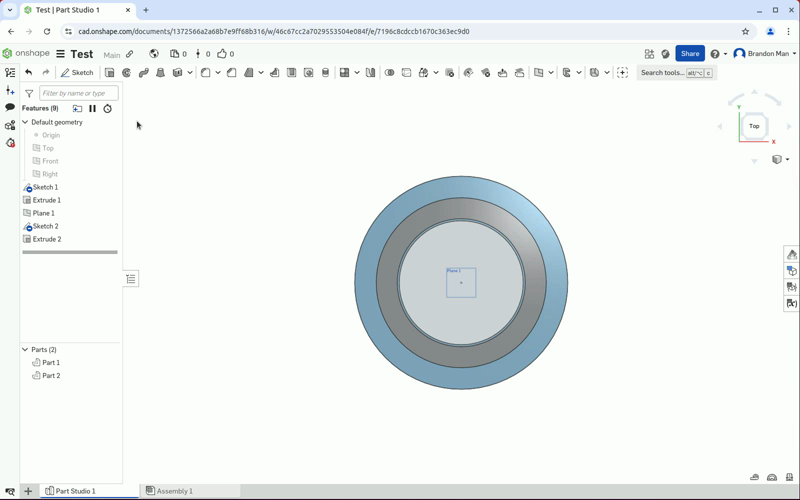
key(up, 3)
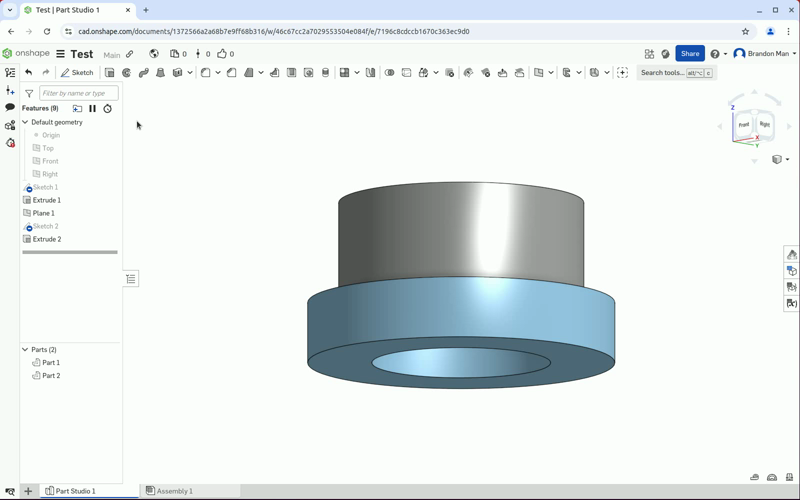
key(left, 3)
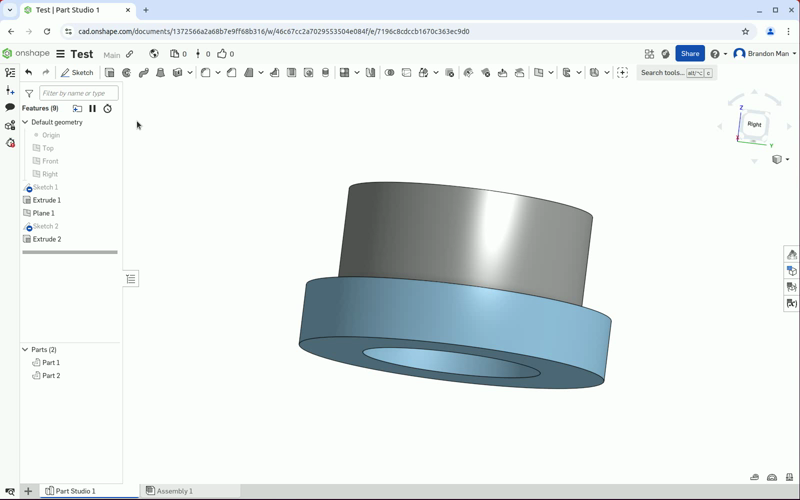
key(right, 3)
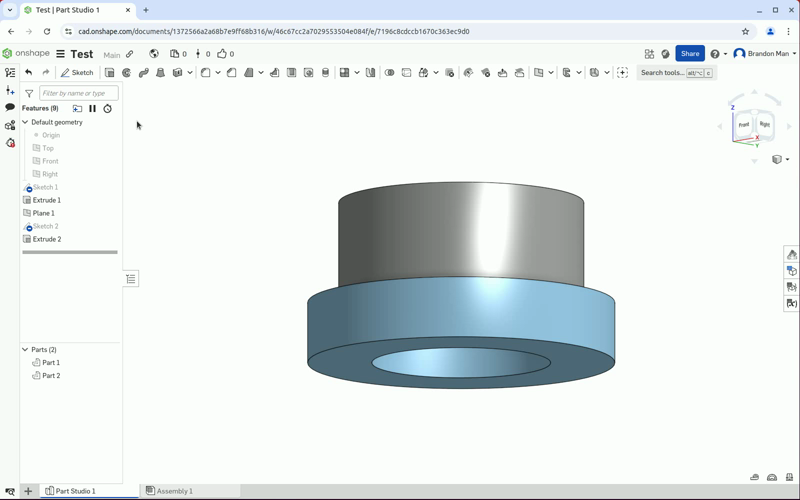
key(down, 3)
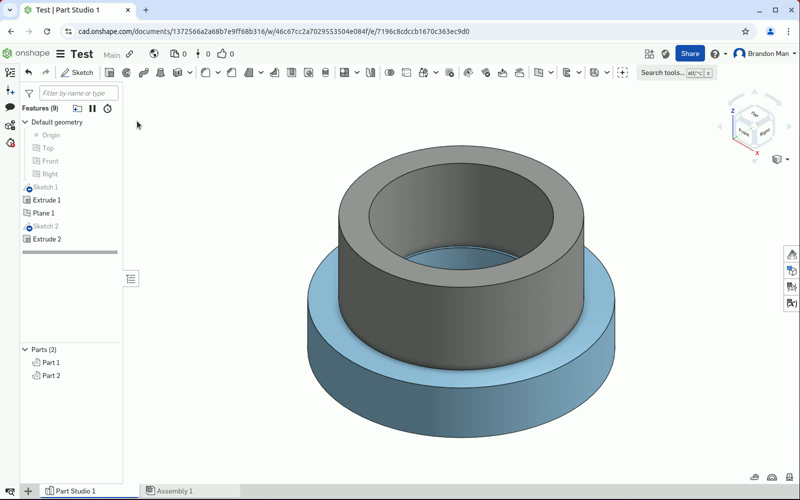
mouse_move(73, 189)
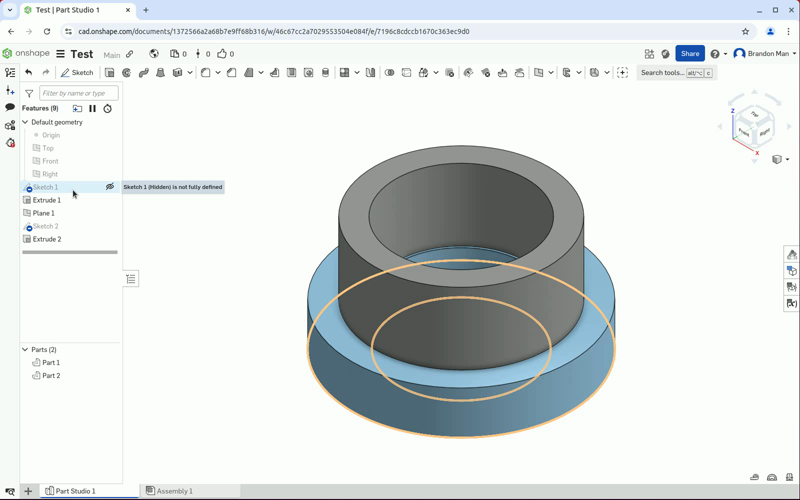
click(73, 189)